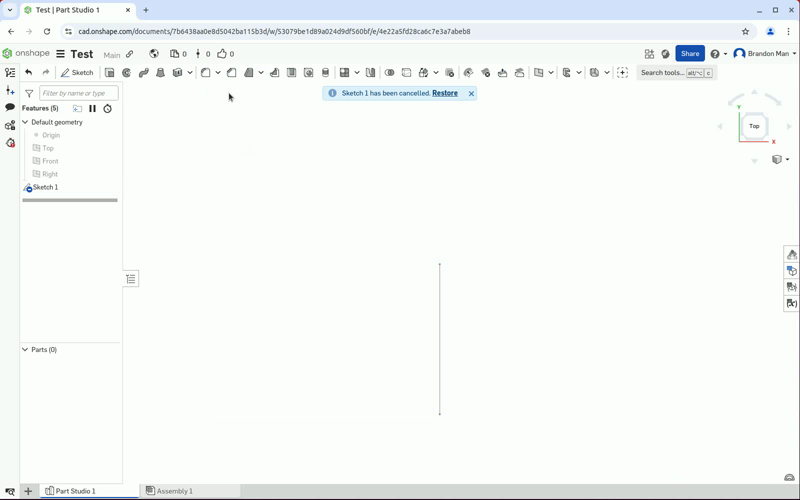
key(shift+h)
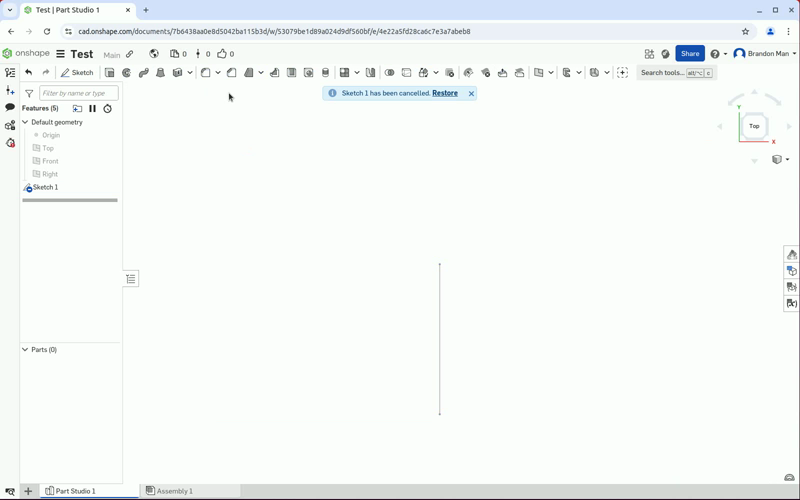
key(shift+s)
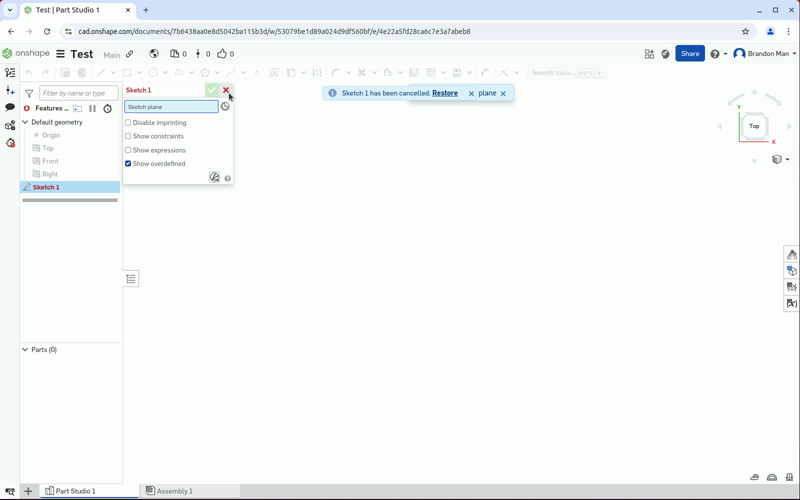
mouse_move(73, 150)
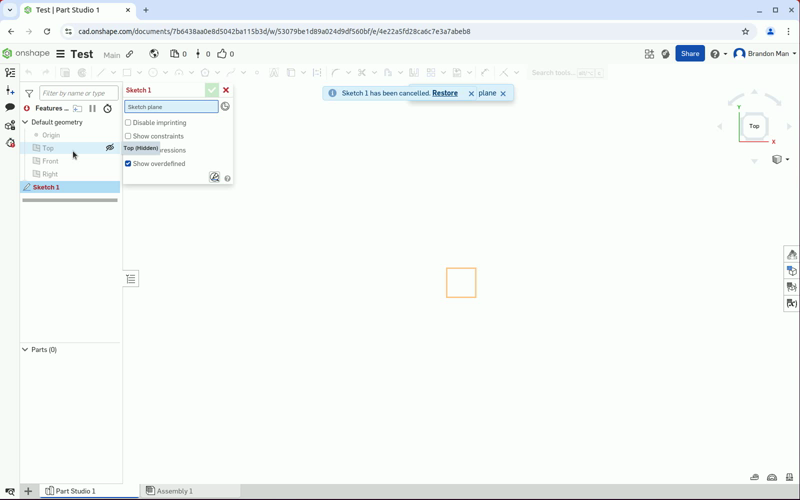
click(73, 150)
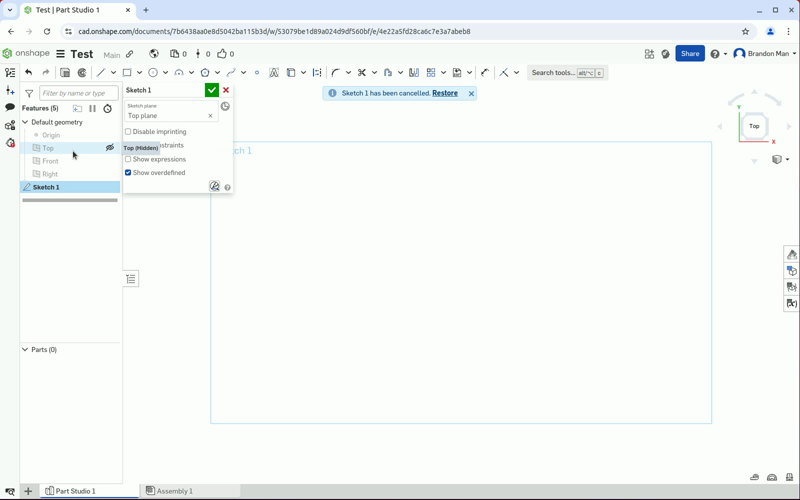
mouse_move(73, 352)
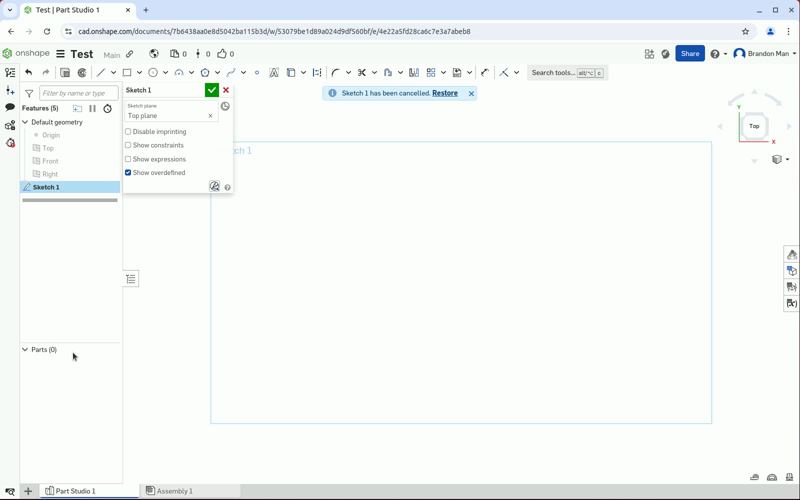
key(y)
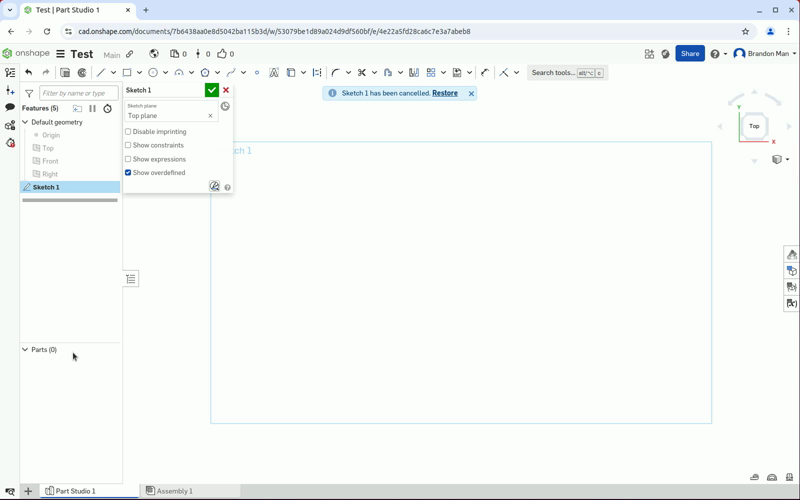
key(c)
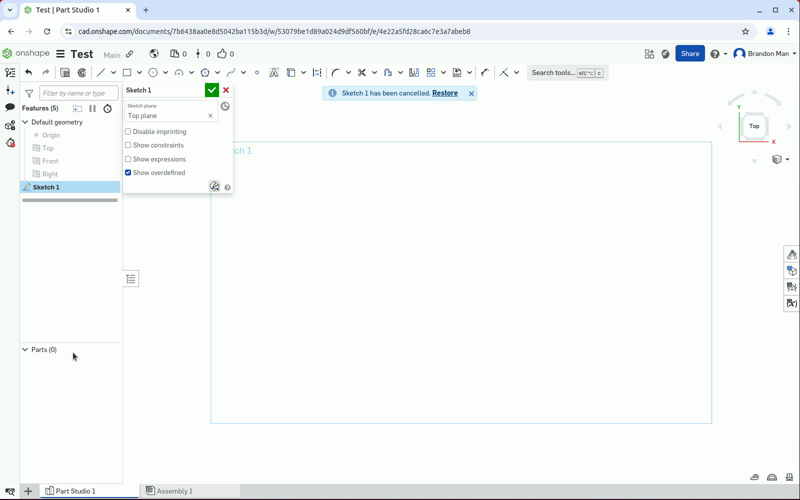
key_down(shift)
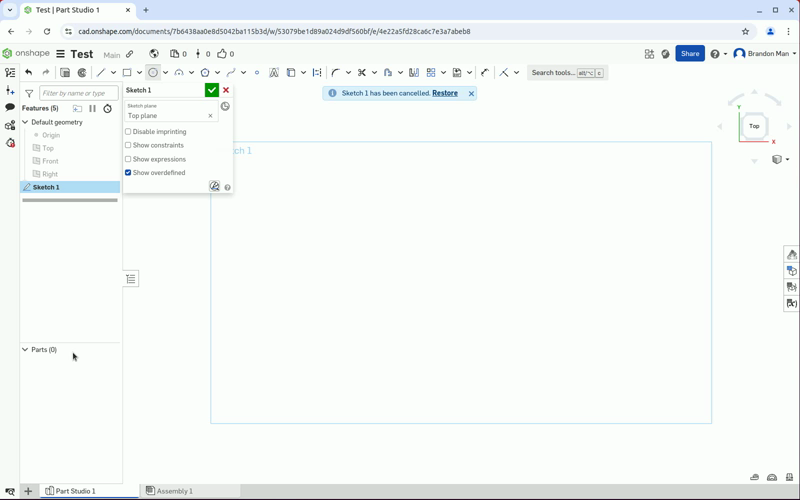
mouse_move(461, 282)
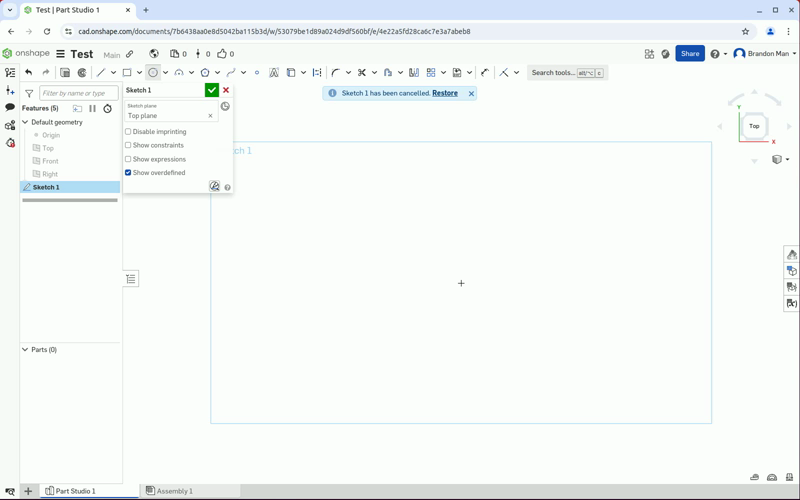
click(461, 282)
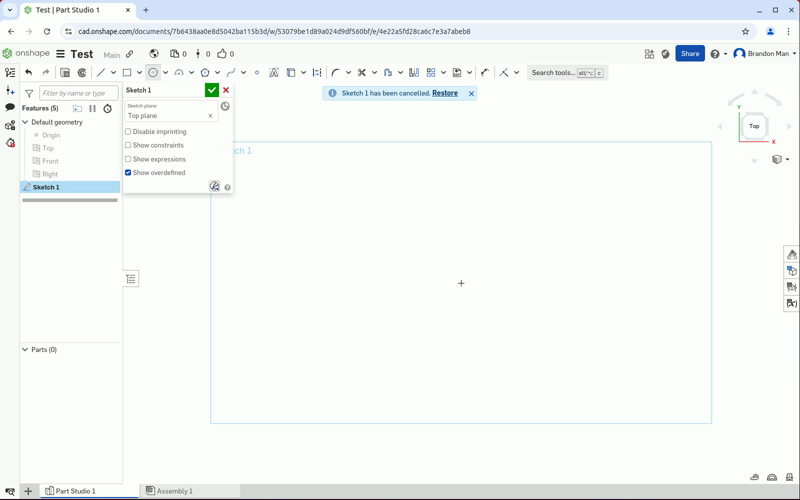
key_up(shift)
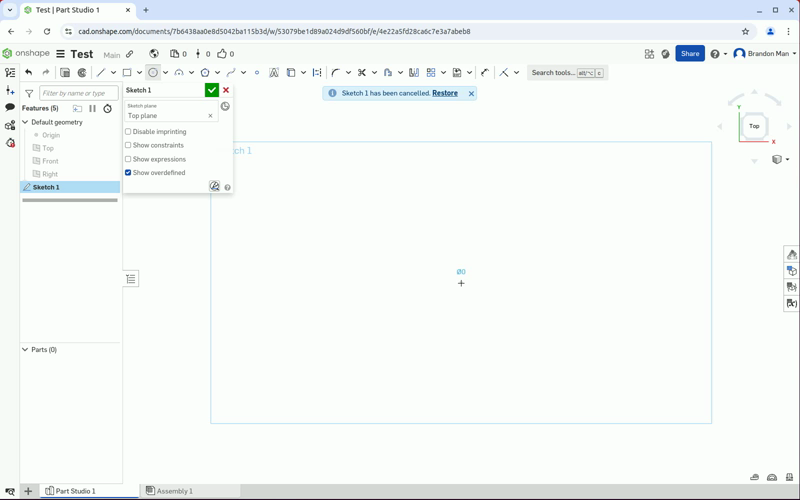
mouse_move(555, 282)
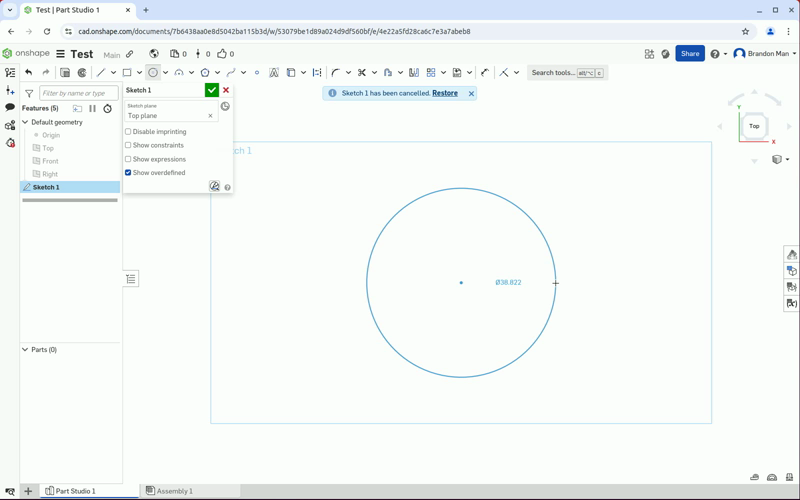
click(555, 282)
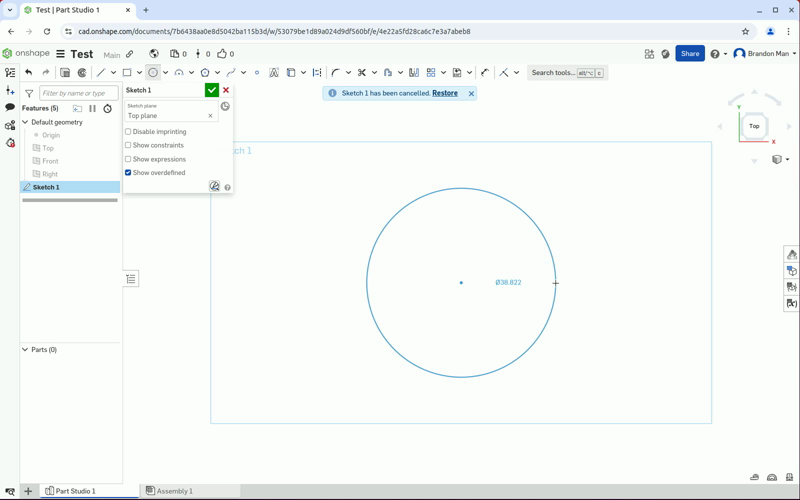
key(esc)
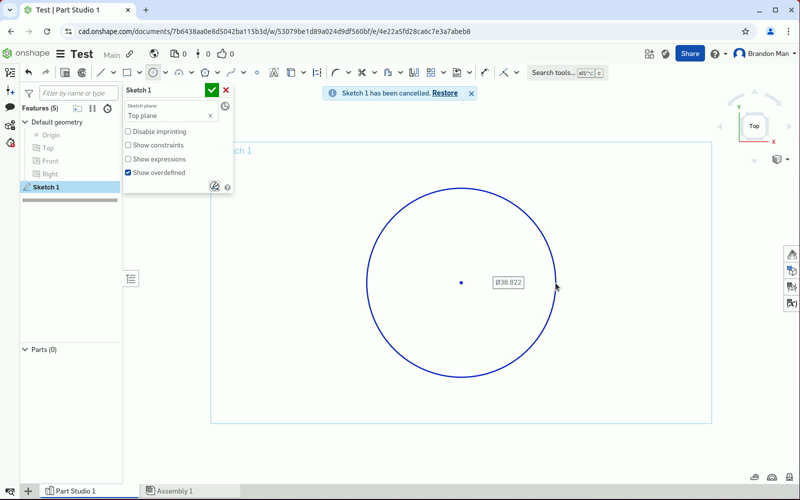
mouse_move(519, 299)
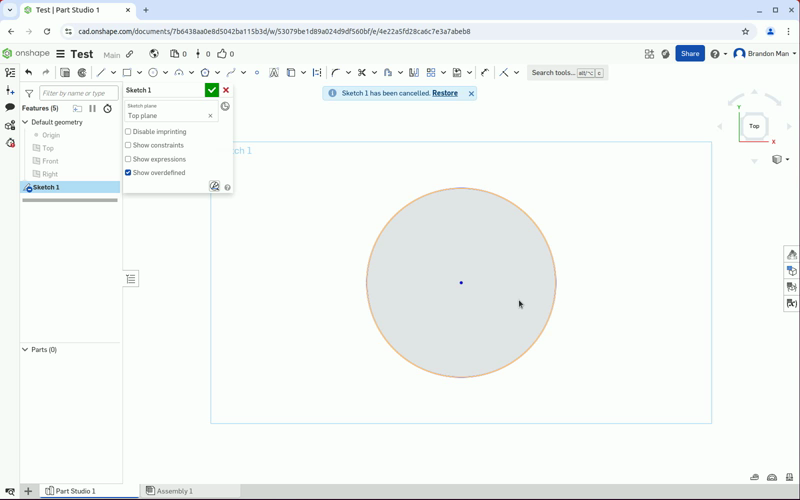
click(519, 299)
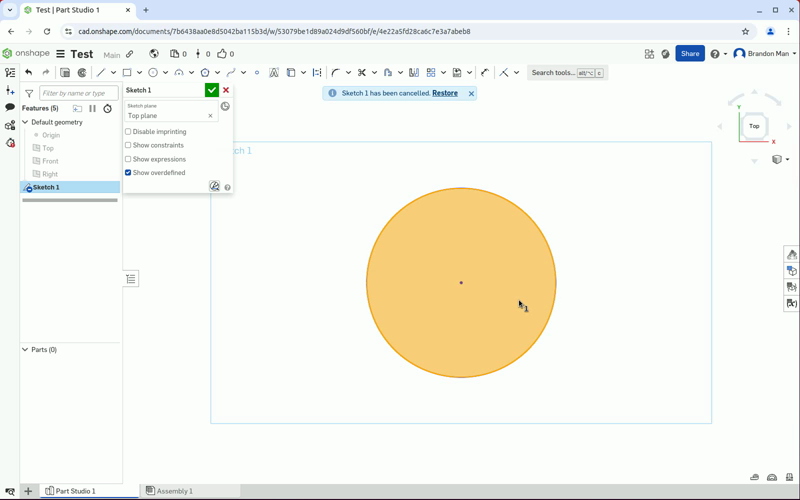
mouse_move(73, 352)
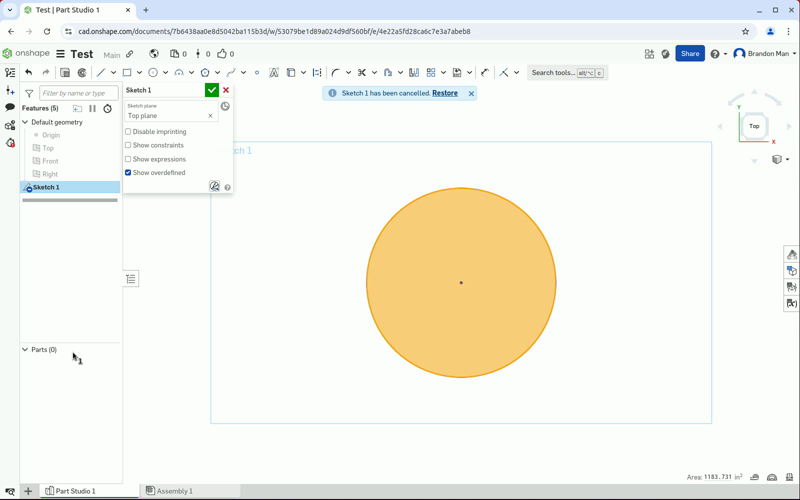
key(shift+y)
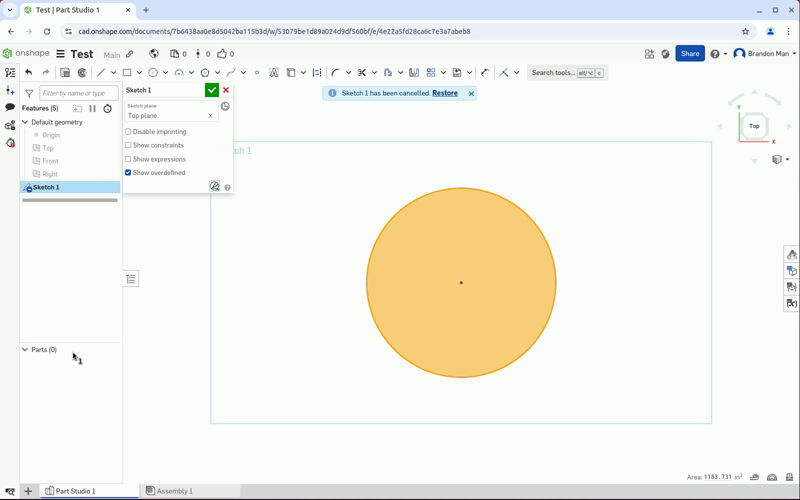
key(shift+e)
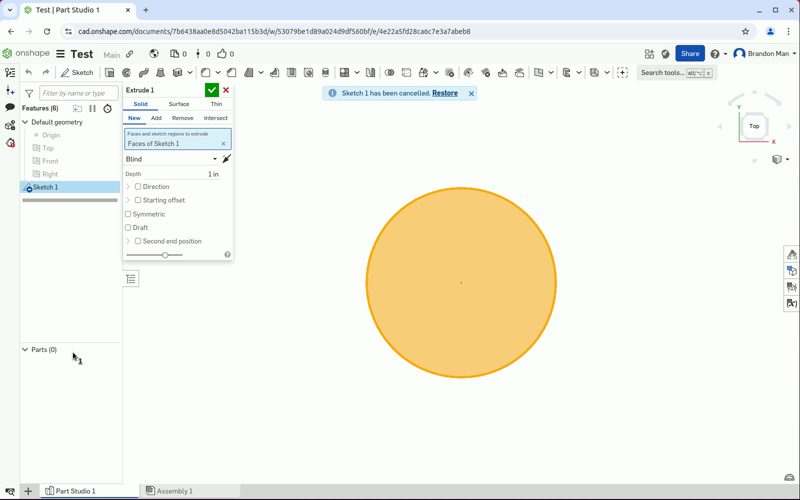
mouse_move(143, 106)
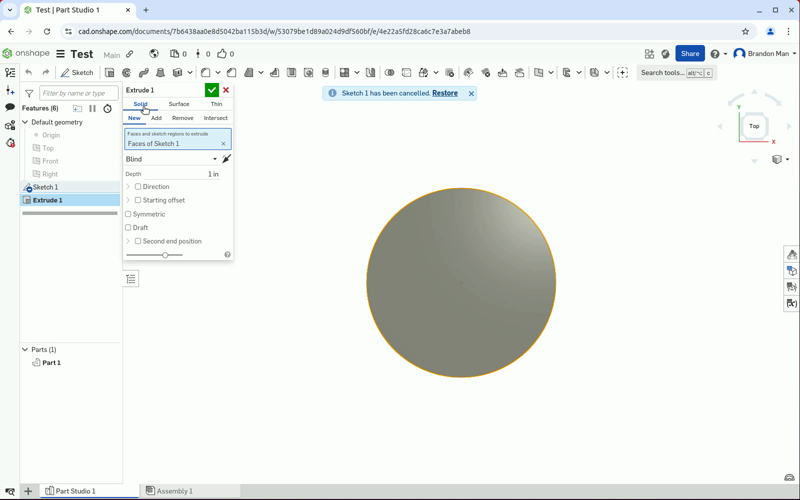
click(143, 106)
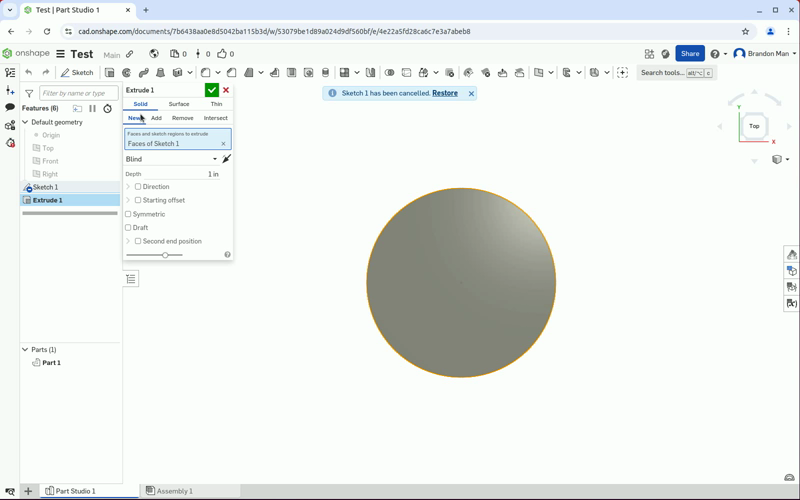
mouse_move(137, 120)
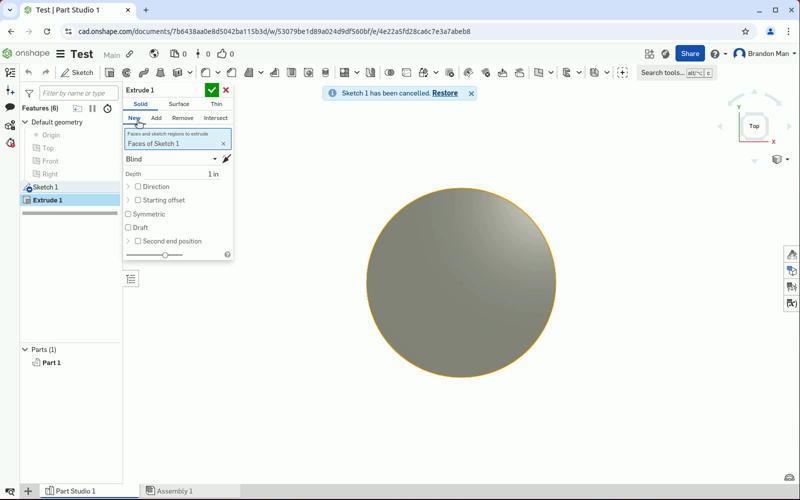
click(137, 120)
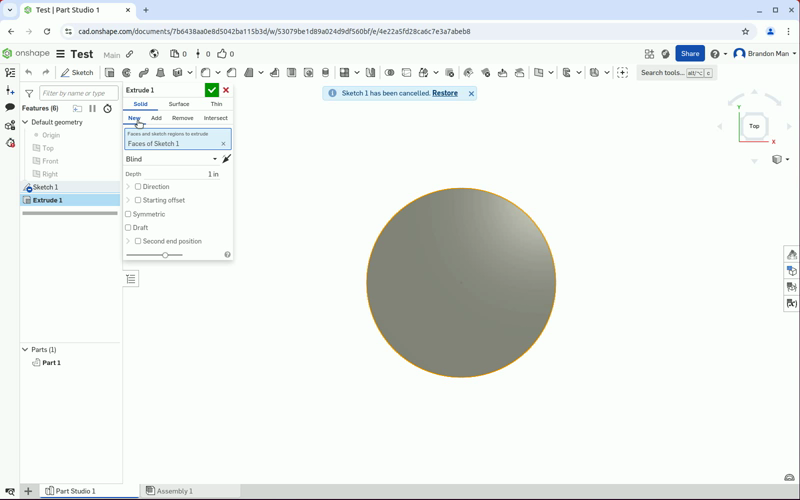
key(tab, 4)
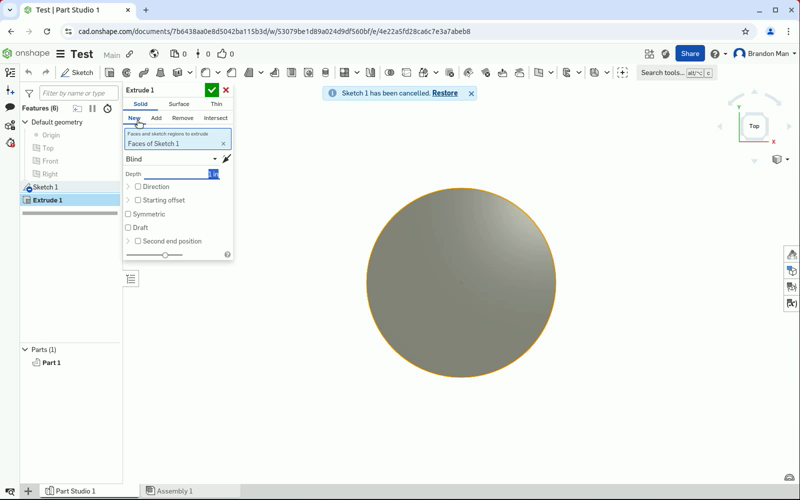
text(11.554)
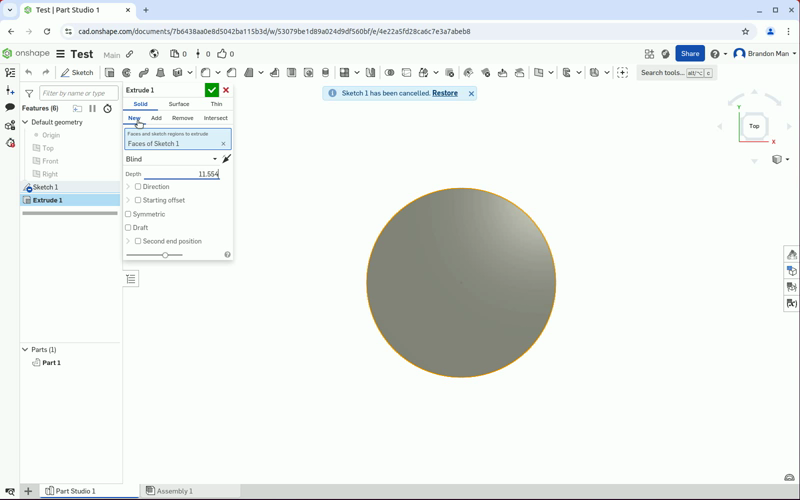
key(enter)
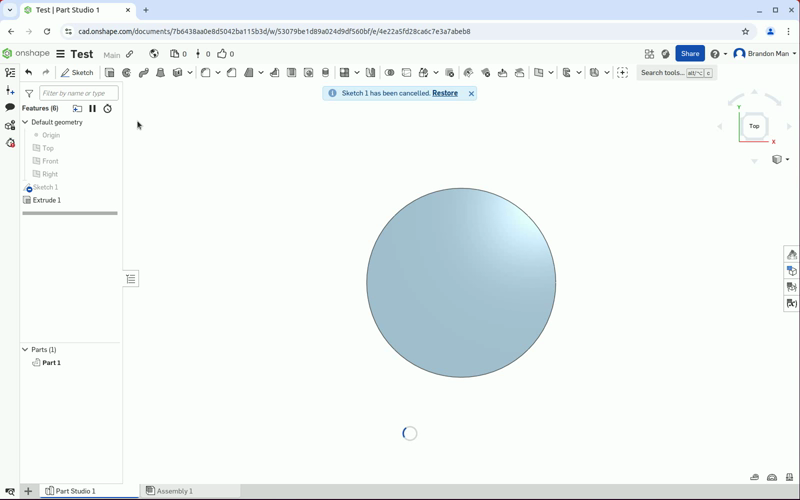
key(shift+h)
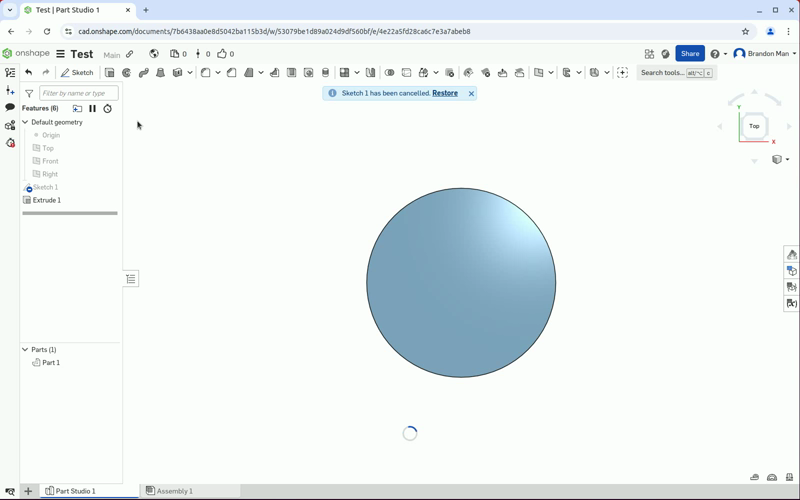
key(shift+h)
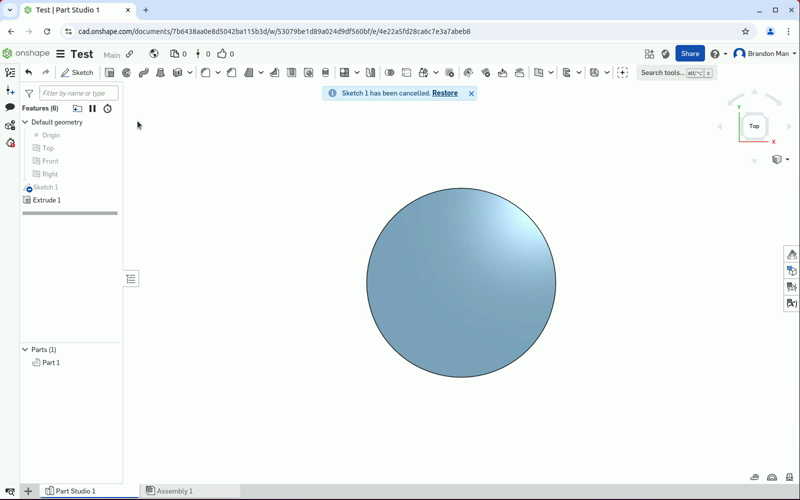
mouse_move(73, 189)
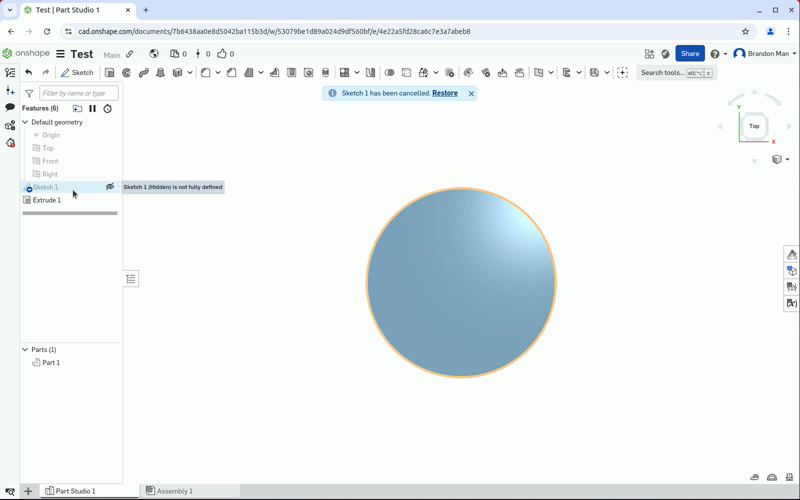
click(73, 189)
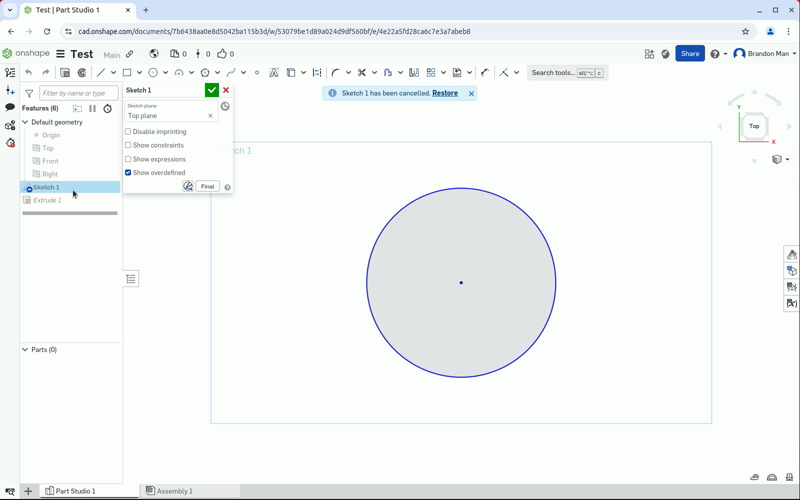
mouse_move(229, 92)
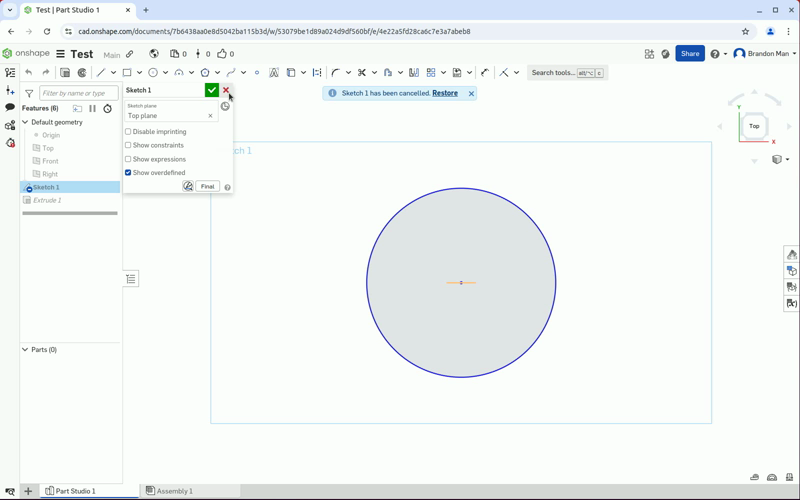
click(229, 92)
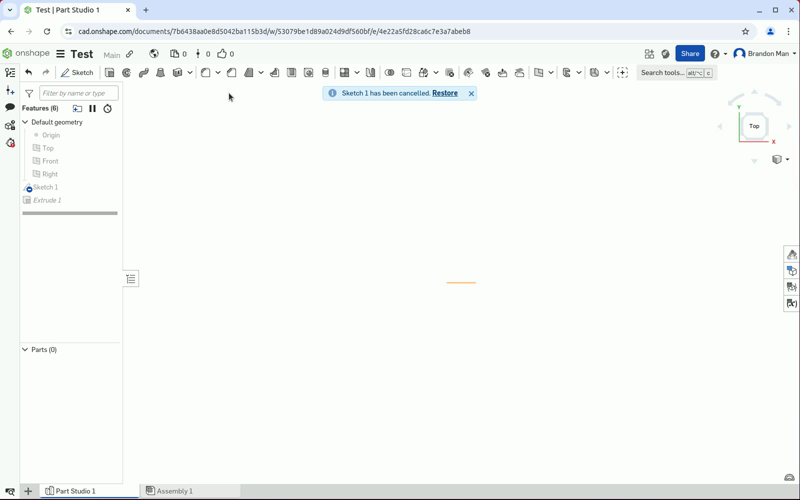
mouse_move(73, 352)
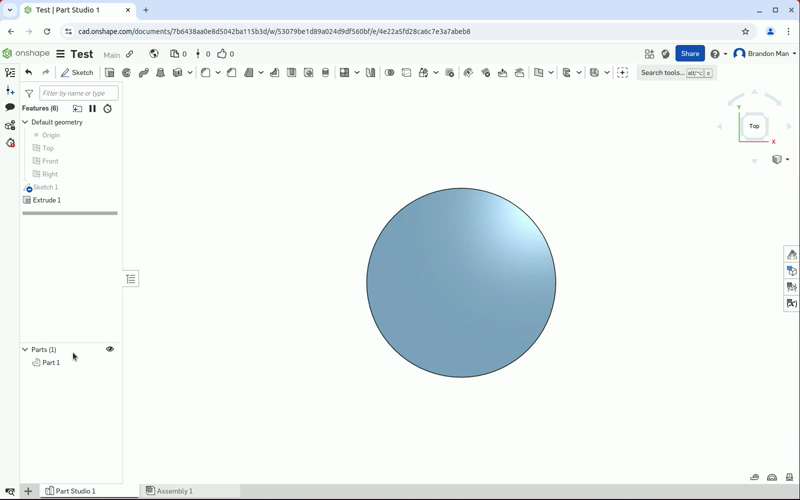
key(y)
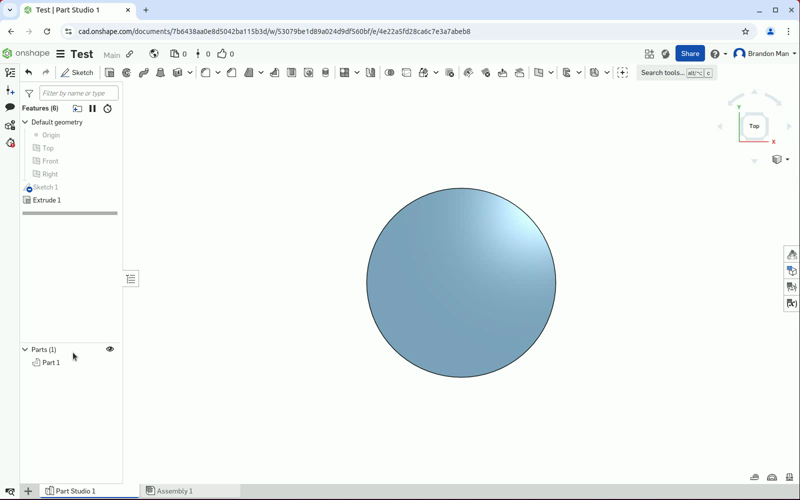
key(shift+p)
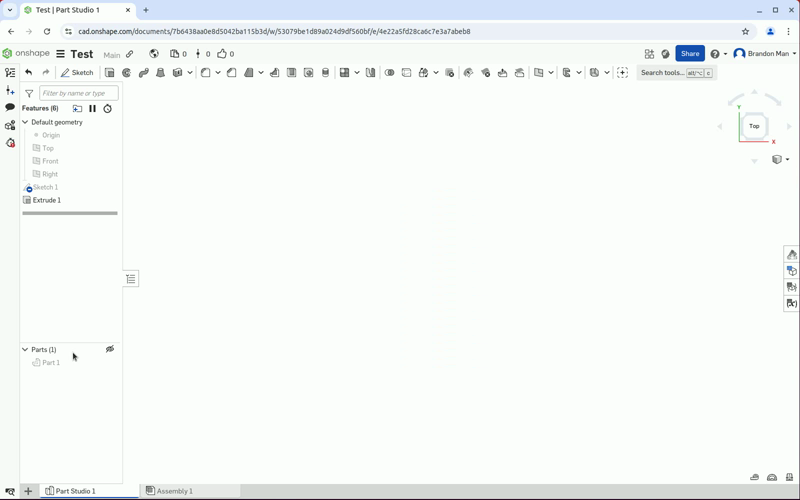
key(space)
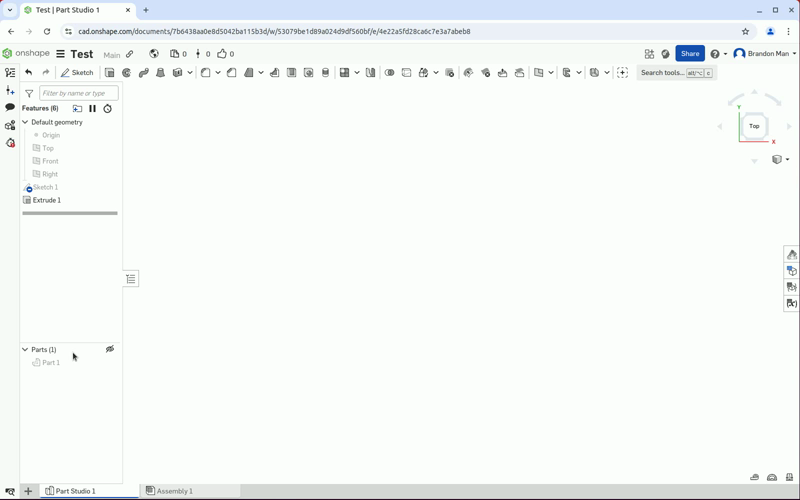
key_down(shift)
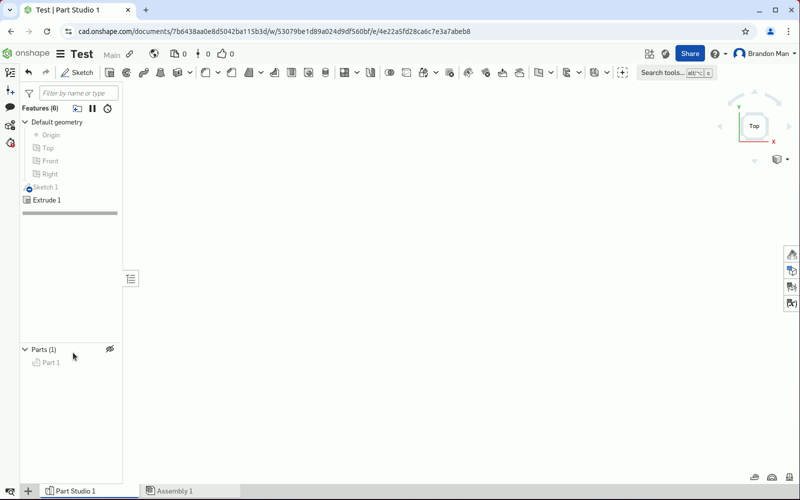
key(up)
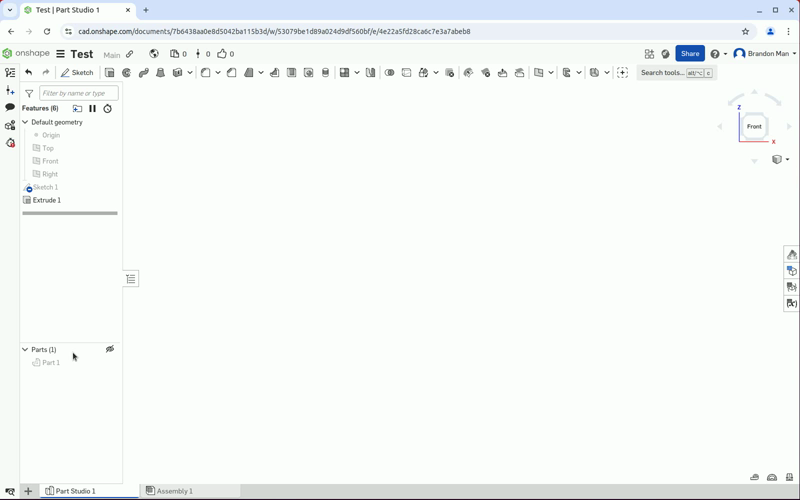
key_up(shift)
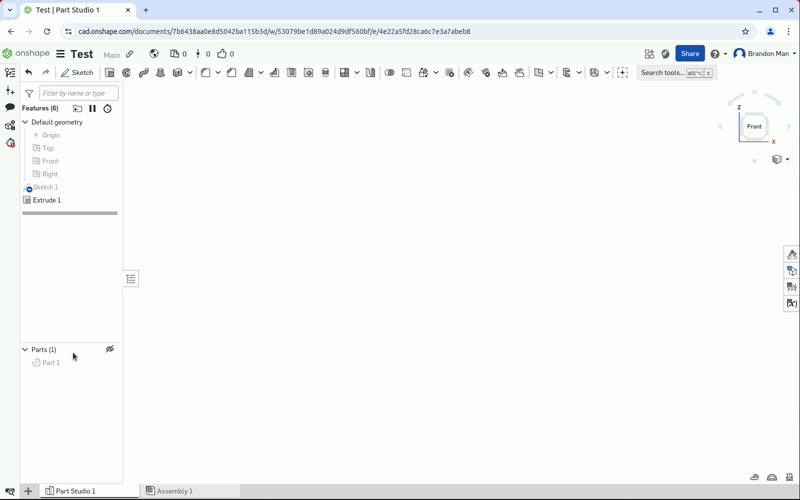
key(space)
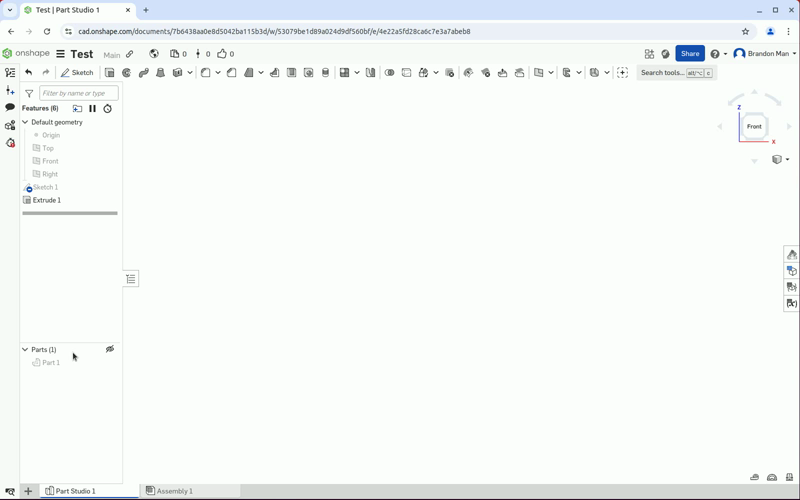
key_down(shift)
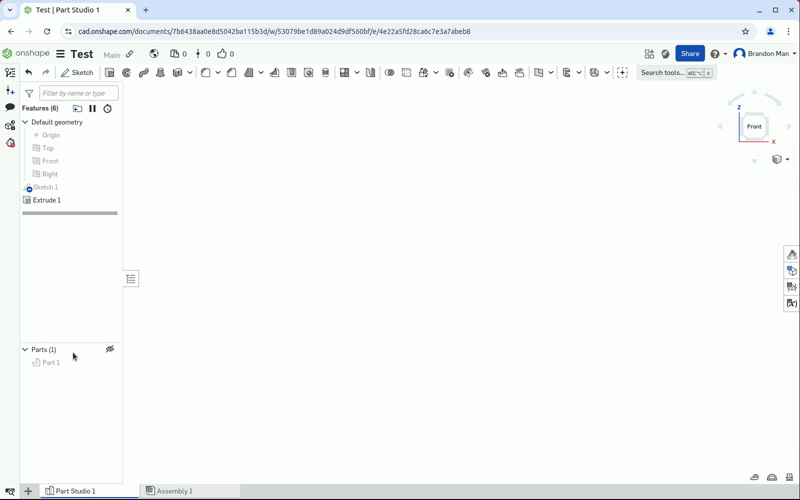
key(left)
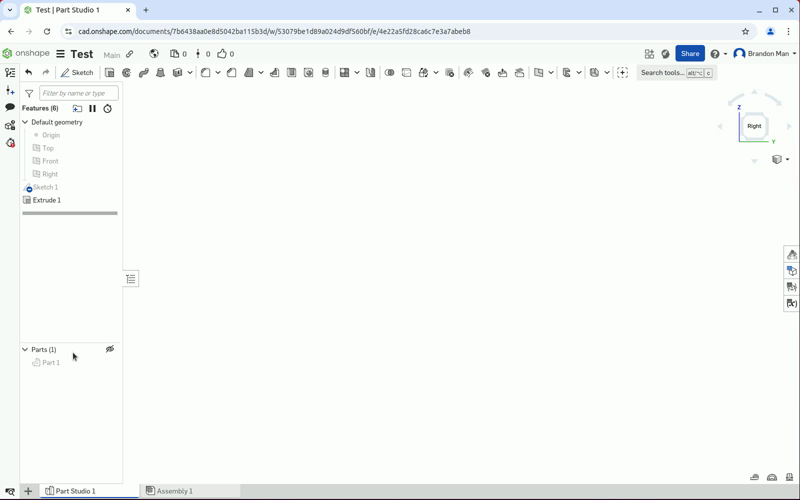
key_up(shift)
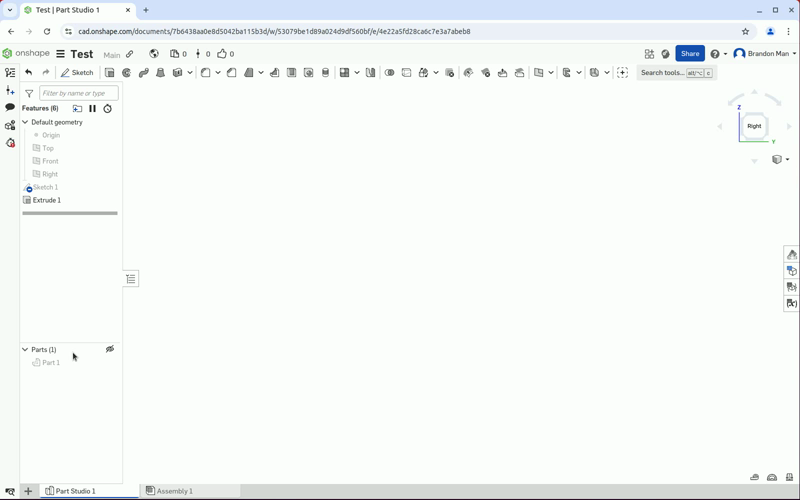
mouse_move(73, 352)
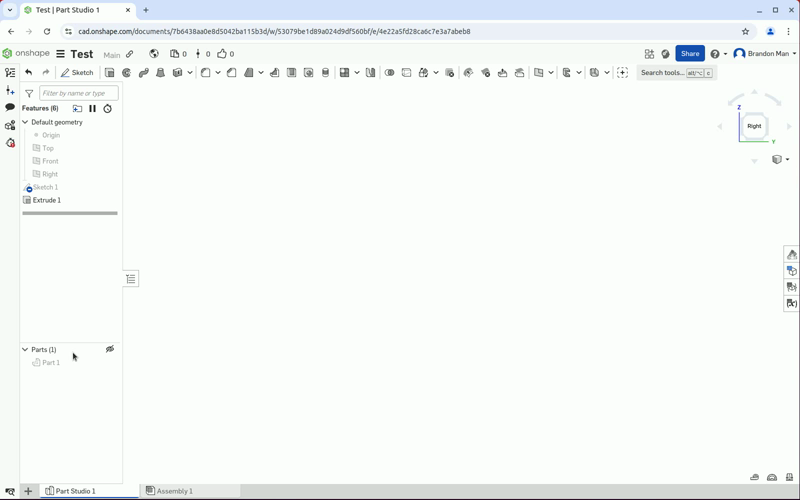
key(shift+y)
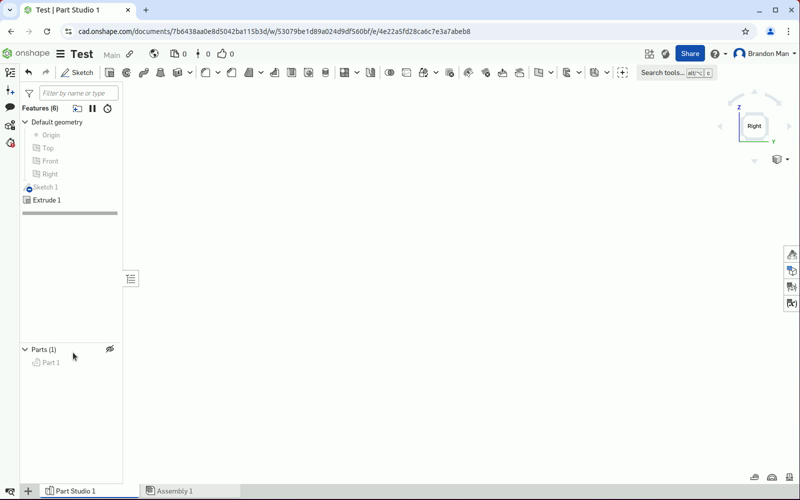
key(shift+s)
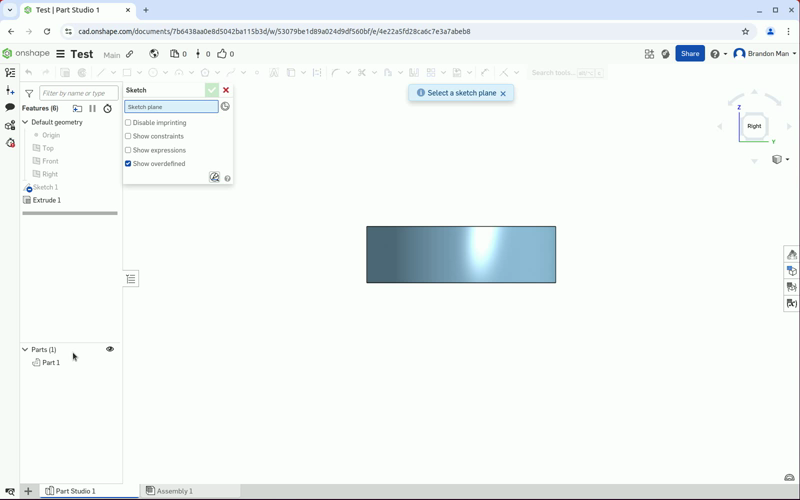
mouse_move(73, 176)
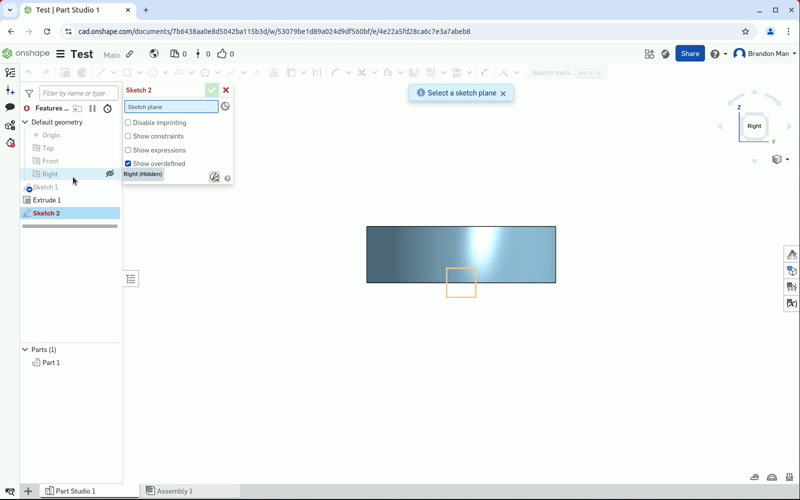
click(73, 176)
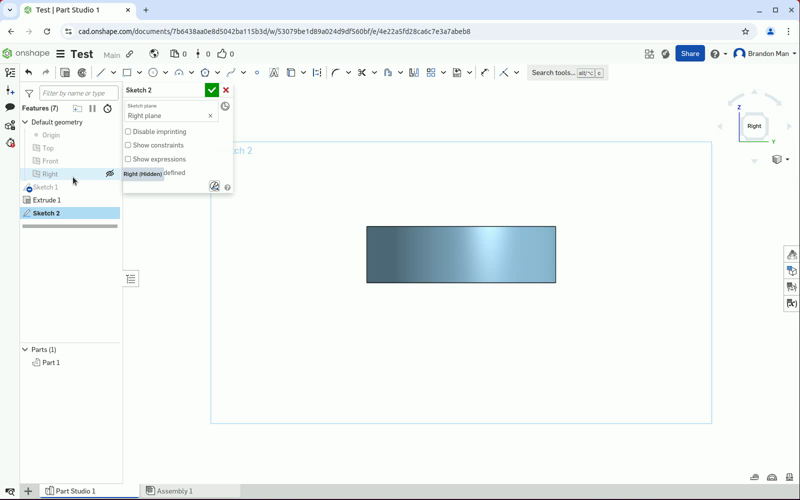
mouse_move(73, 352)
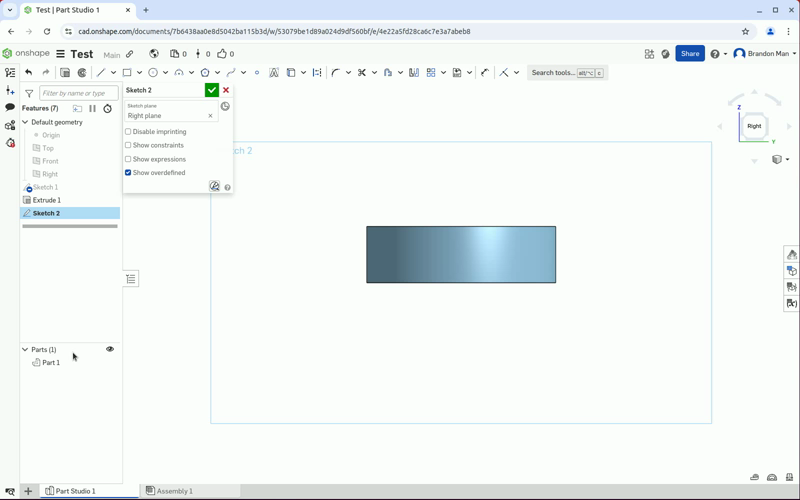
key(y)
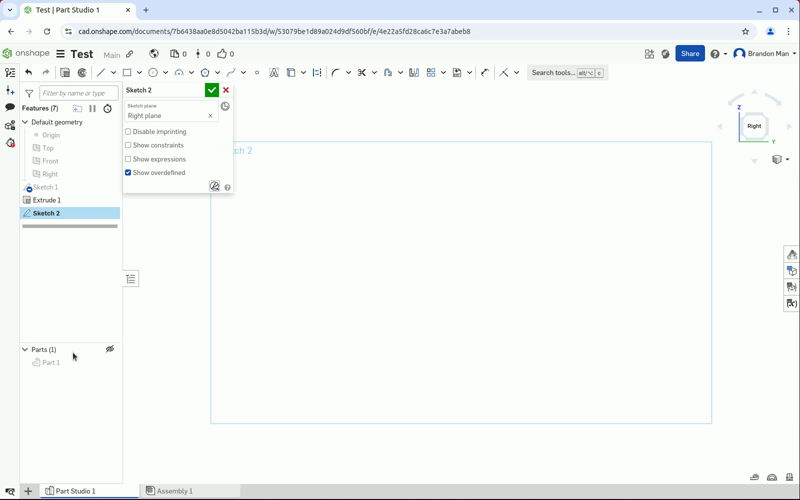
key(c)
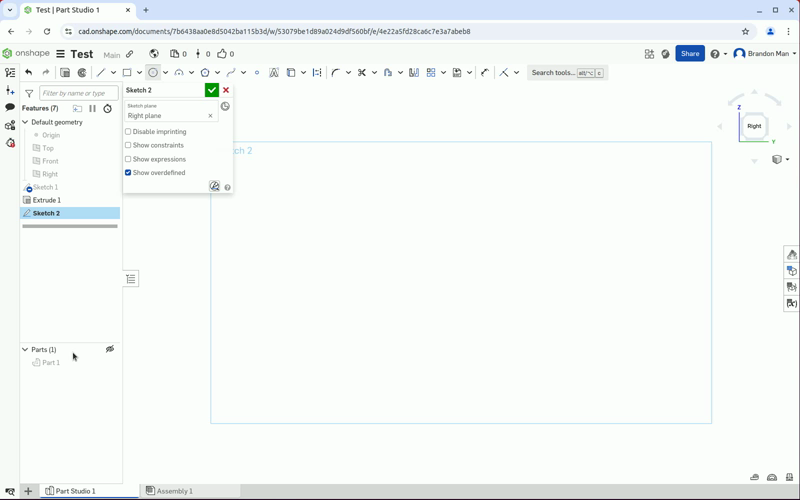
key_down(shift)
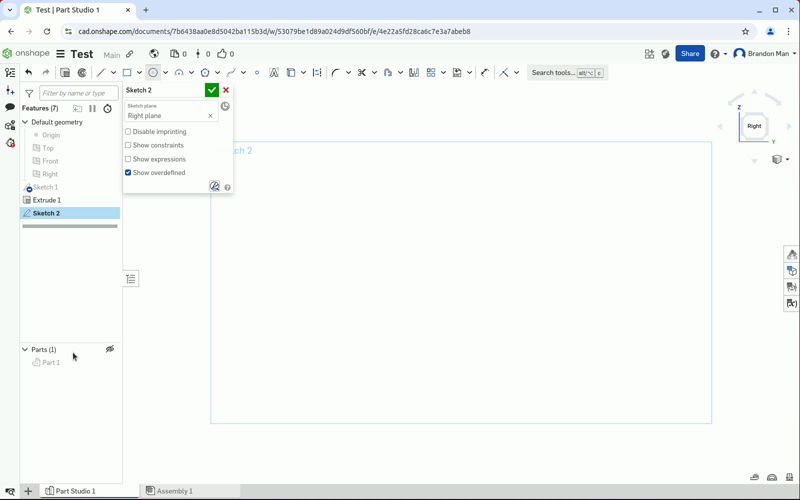
mouse_move(461, 226)
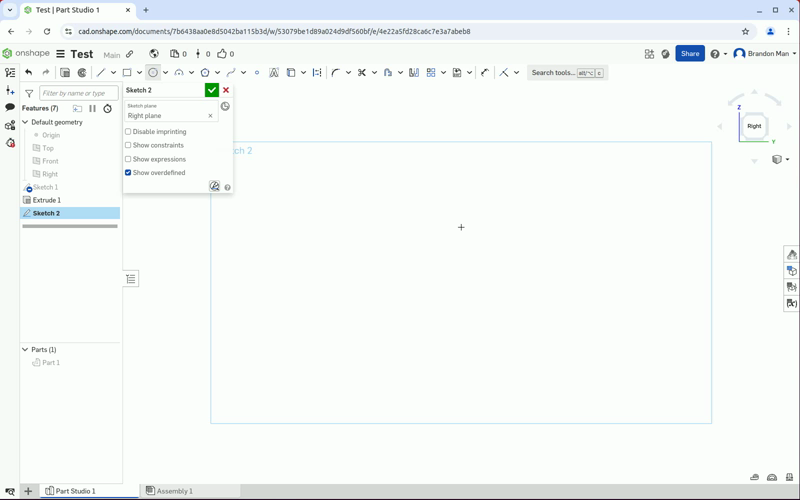
click(461, 226)
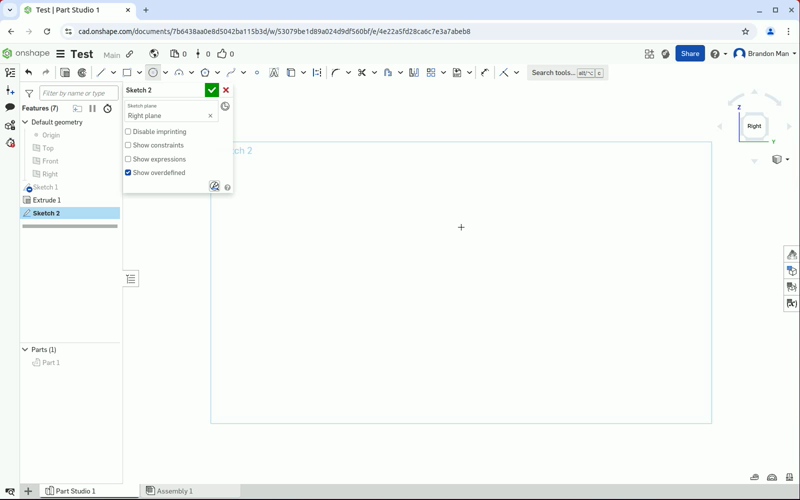
key_up(shift)
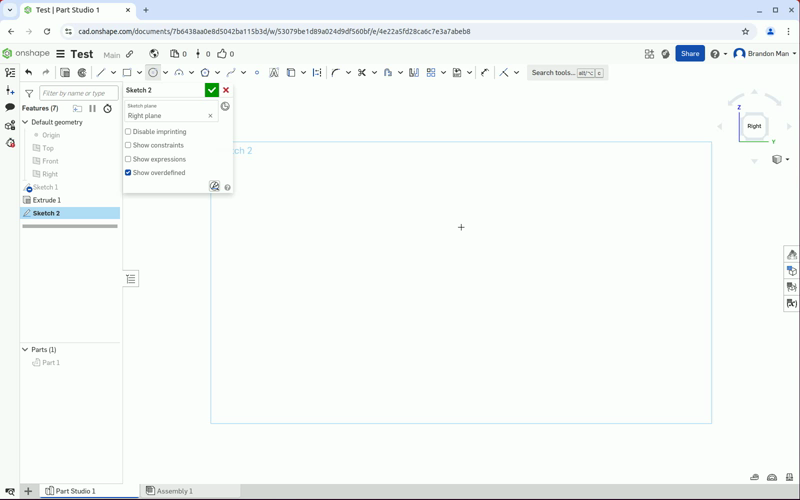
mouse_move(518, 226)
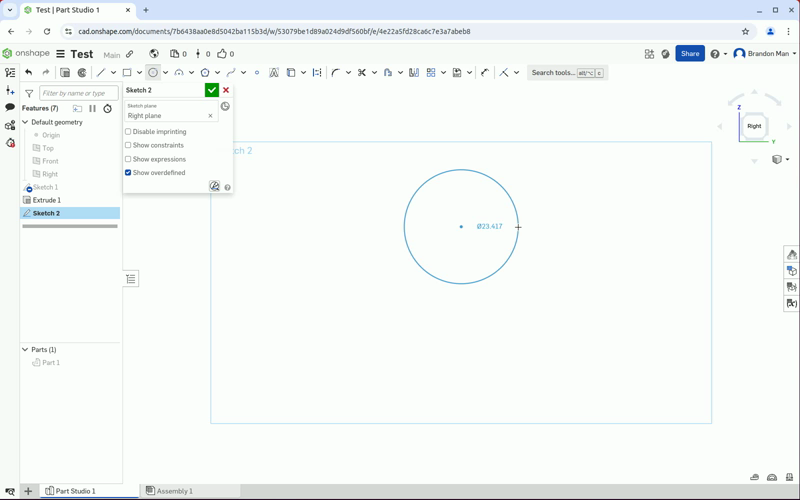
click(518, 226)
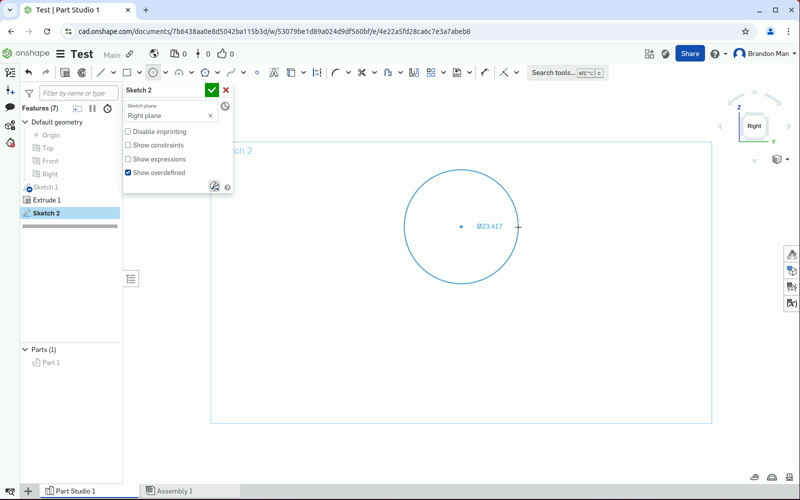
key(esc)
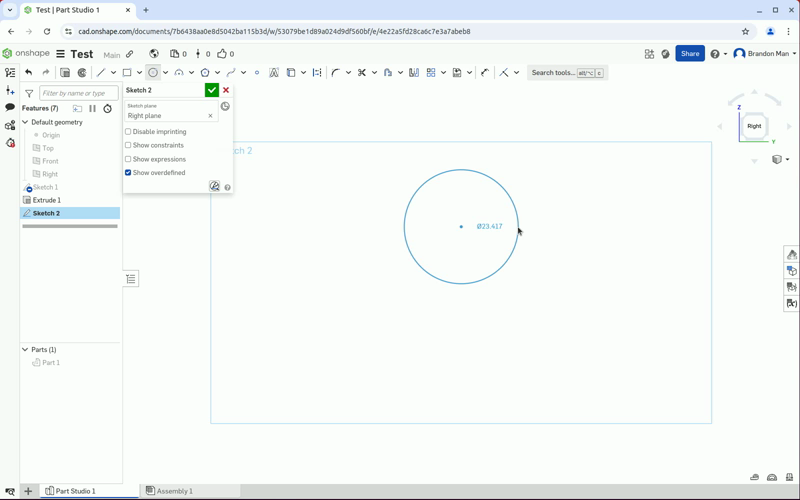
key(c)
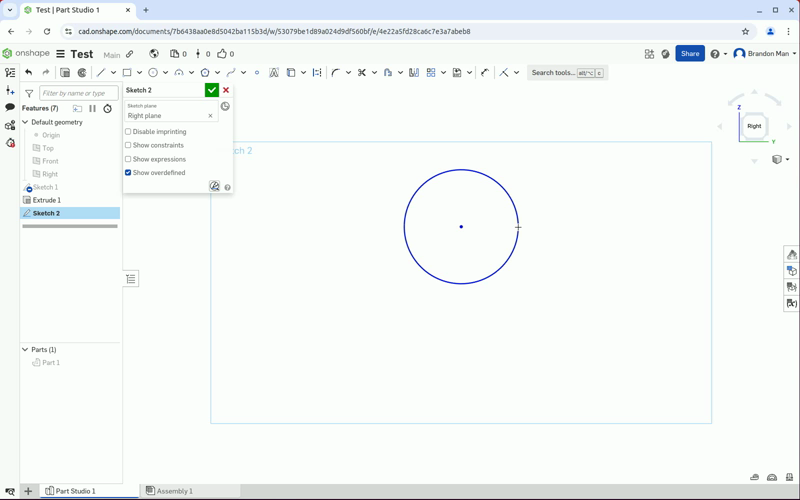
key_down(shift)
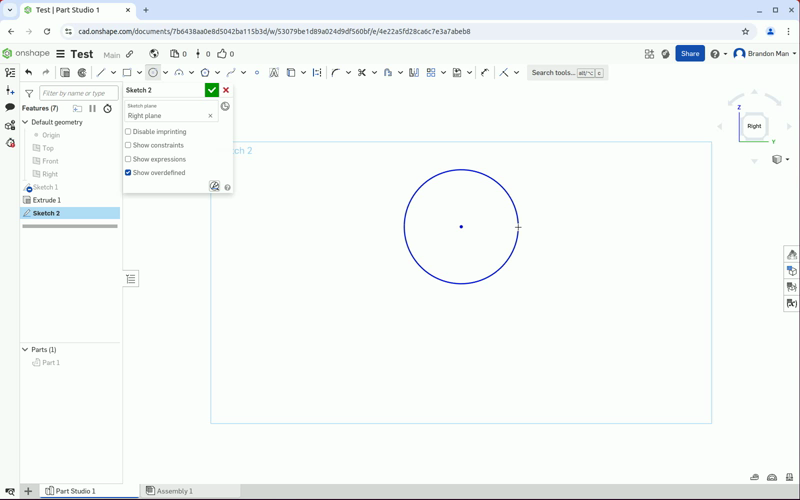
mouse_move(461, 198)
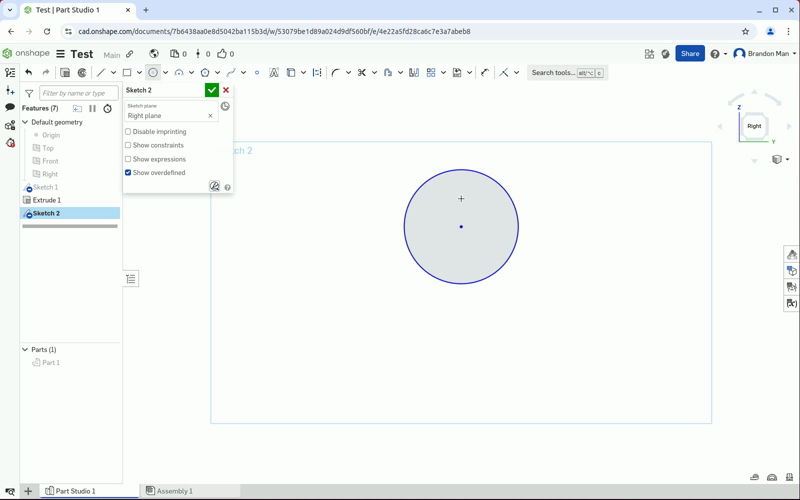
click(461, 198)
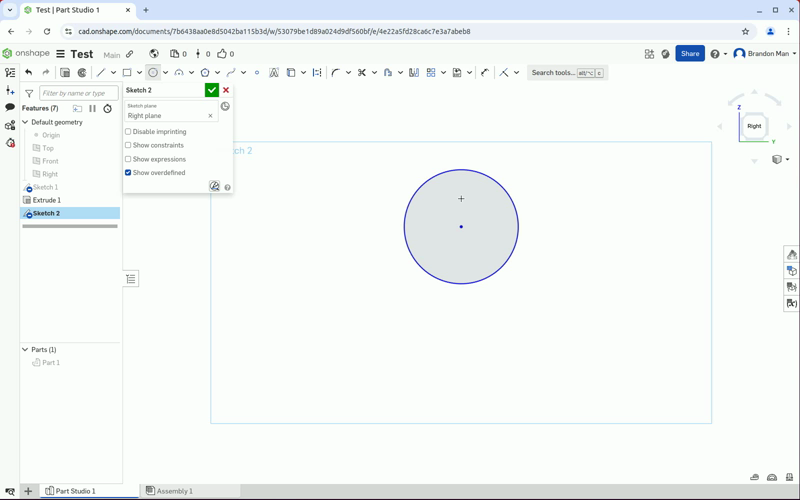
key_up(shift)
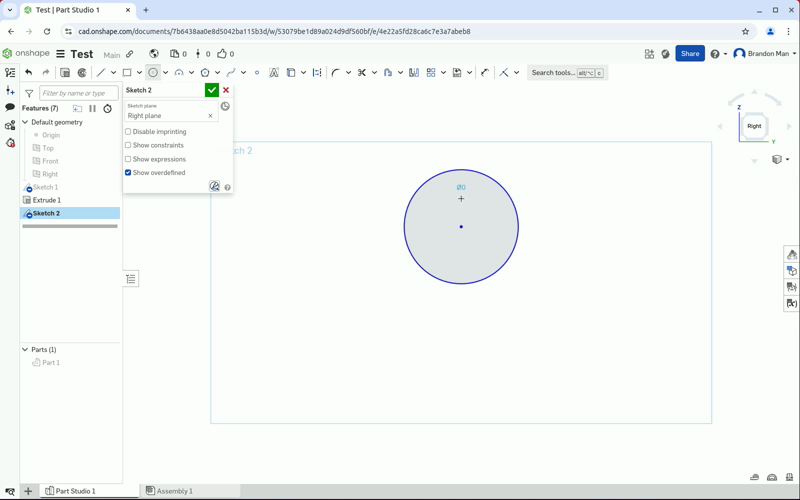
mouse_move(470, 198)
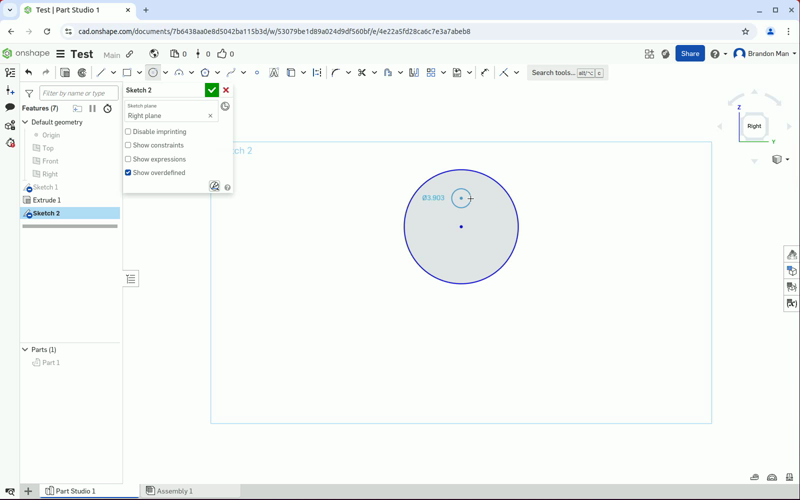
click(470, 198)
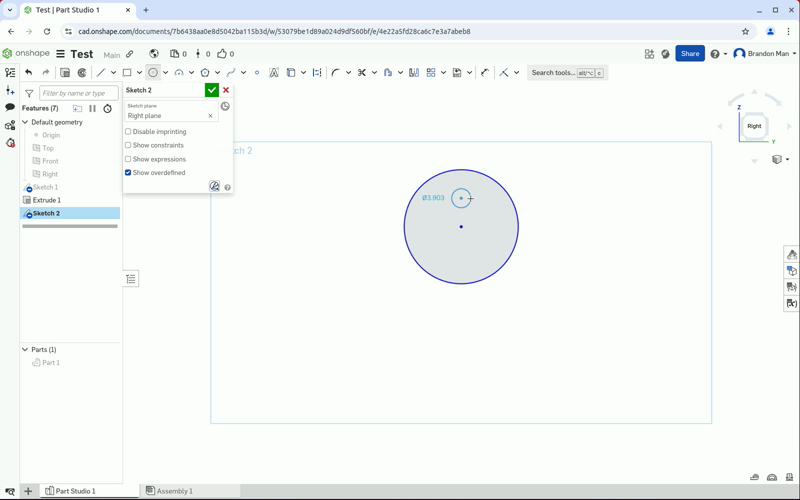
key(esc)
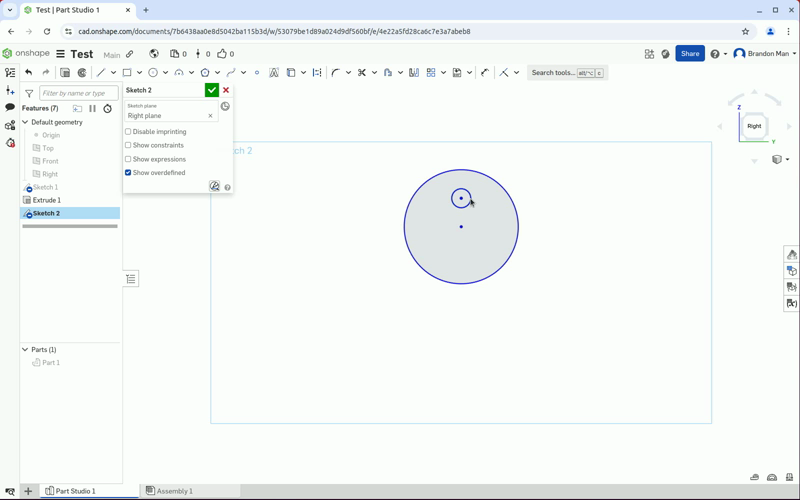
mouse_move(445, 250)
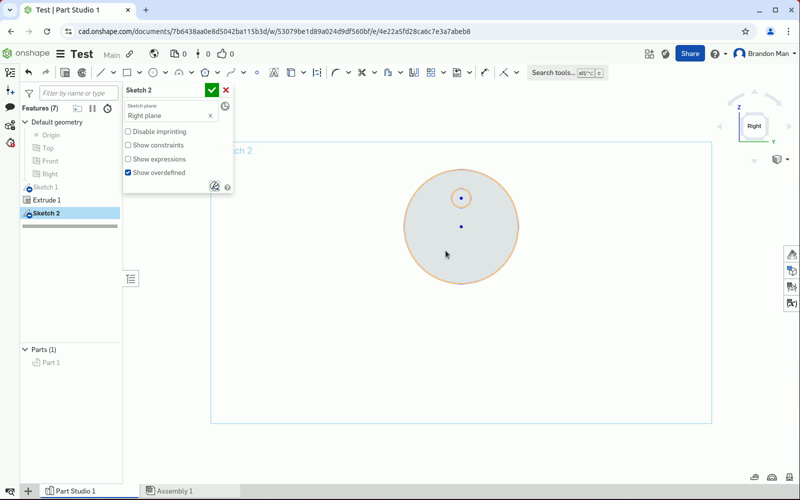
click(445, 250)
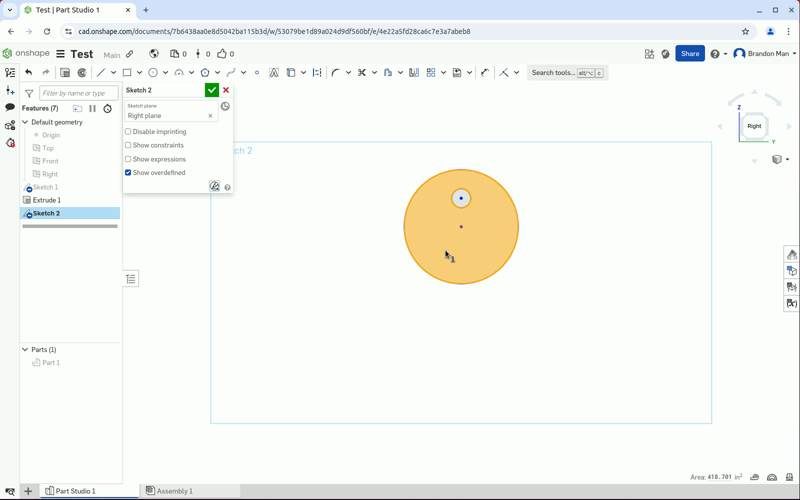
mouse_move(73, 352)
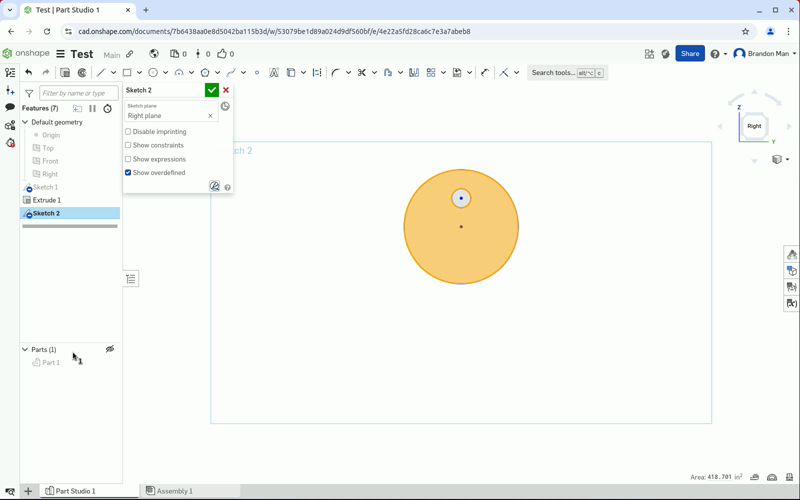
key(shift+y)
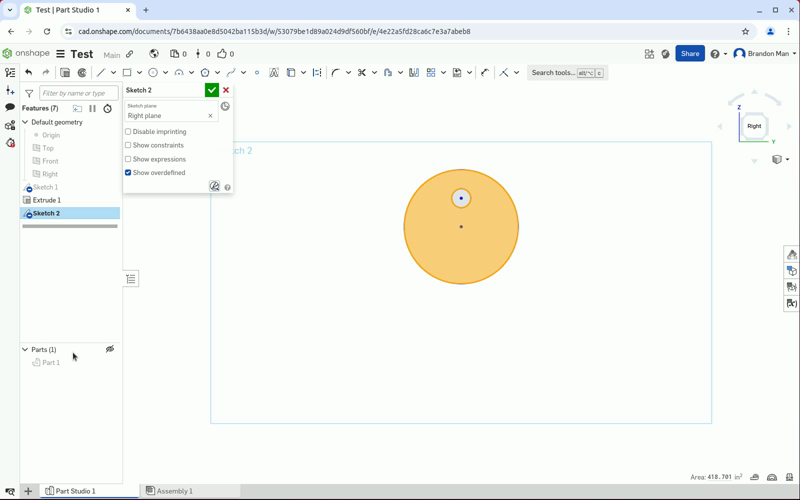
key(shift+e)
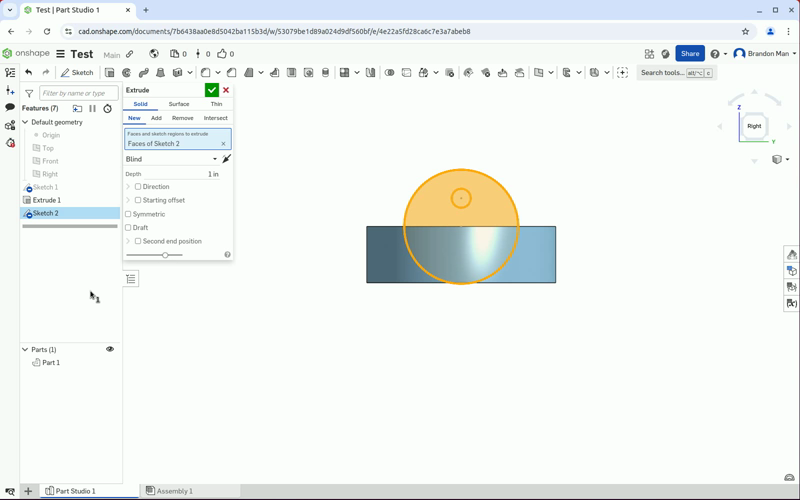
mouse_move(143, 106)
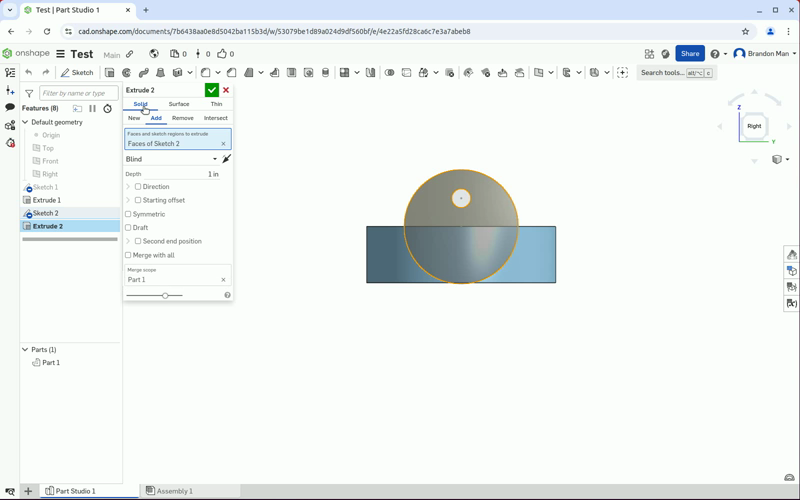
click(143, 106)
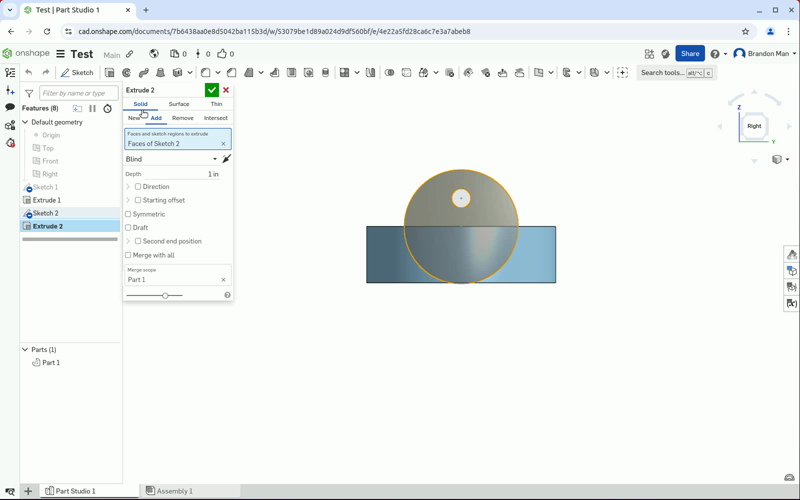
mouse_move(137, 120)
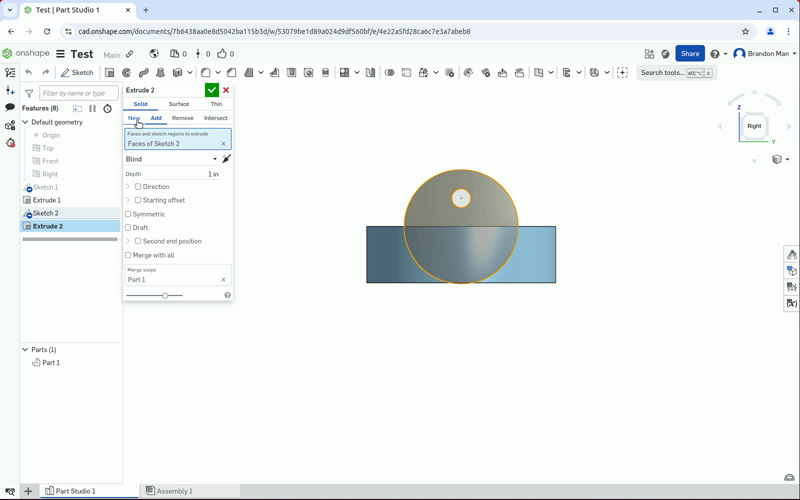
click(137, 120)
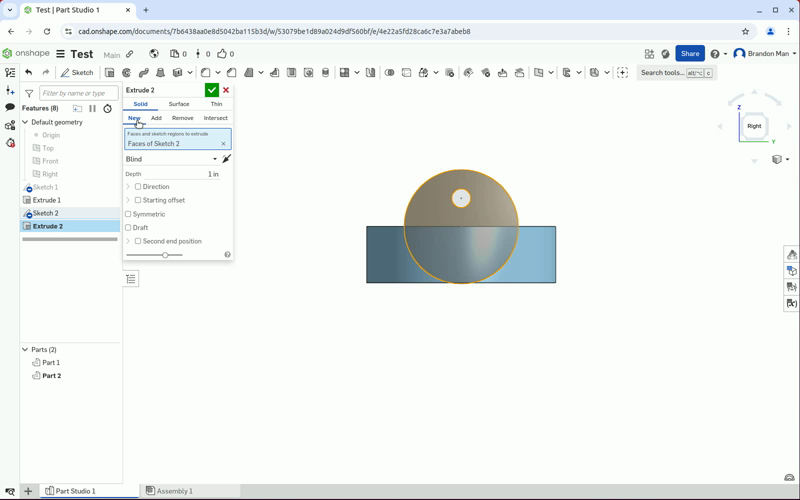
key(tab, 4)
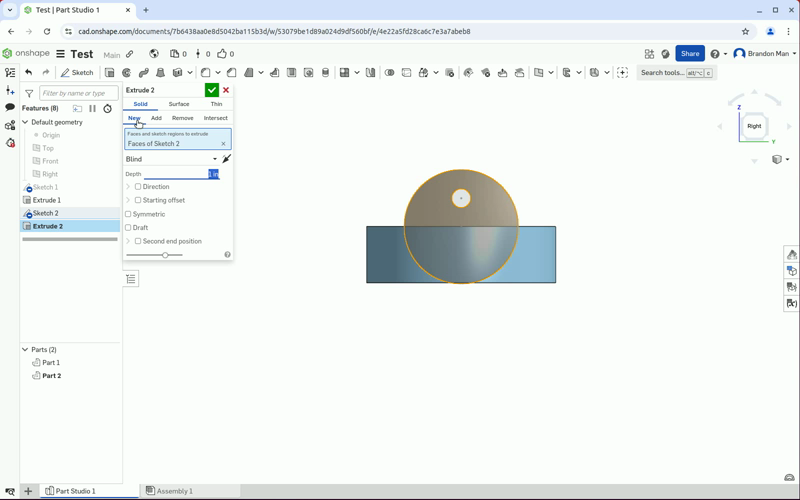
text(9.628)
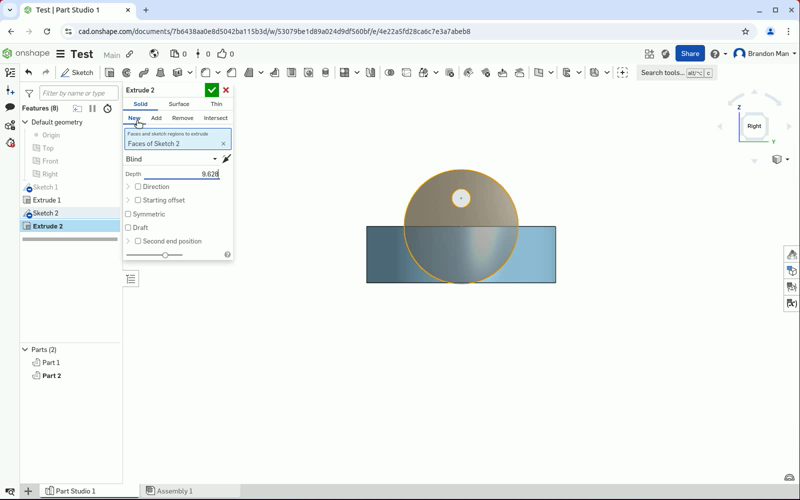
key(tab, 3)
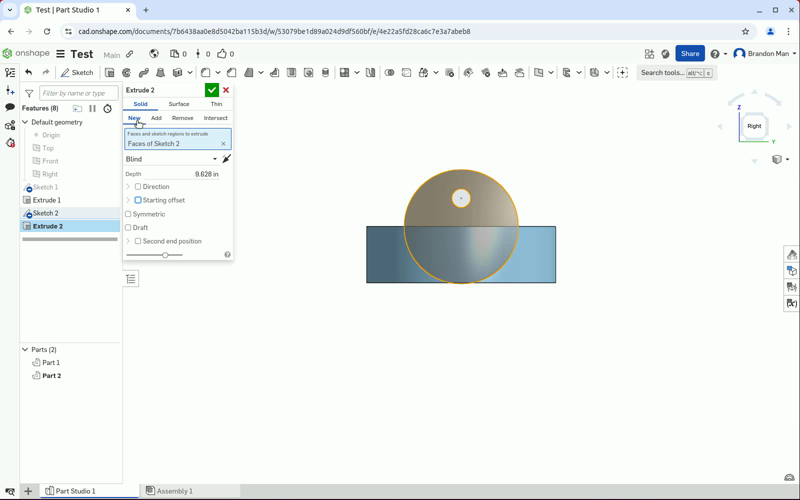
key(tab, 2)
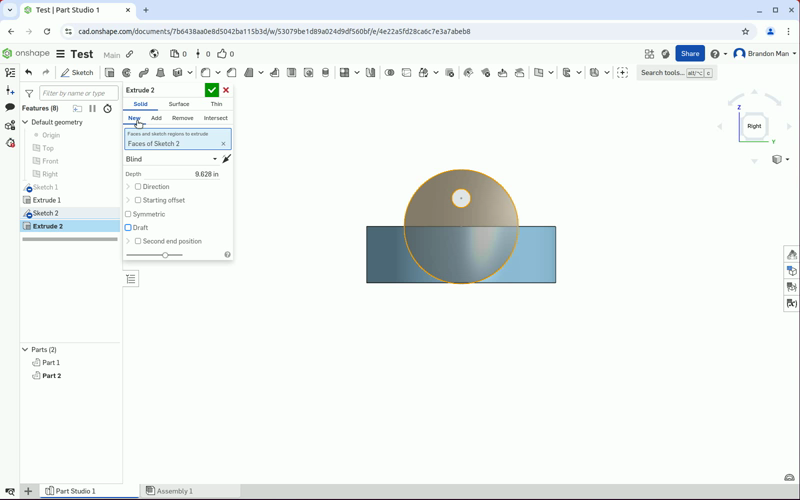
key(space)
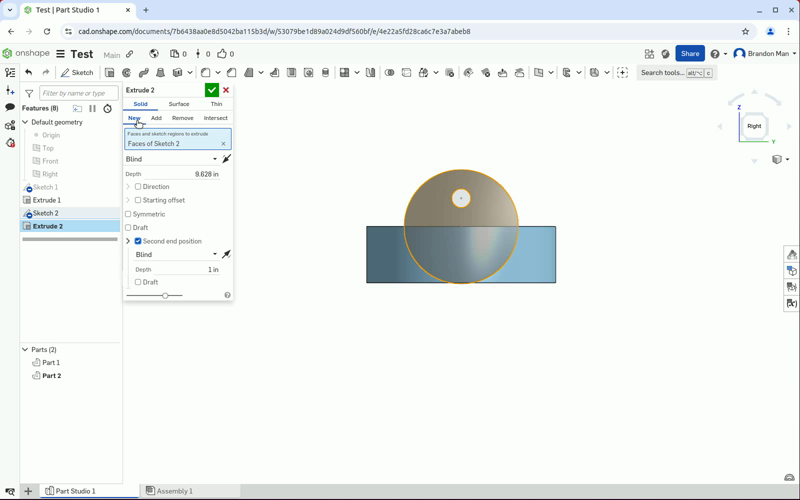
key(tab, 3)
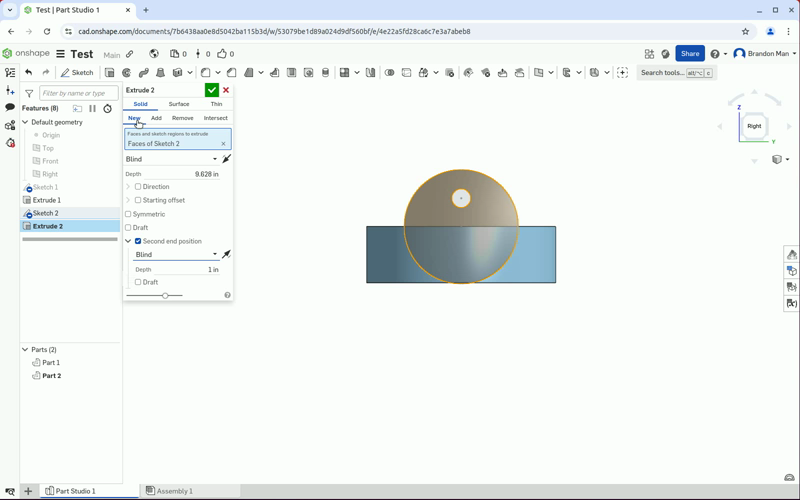
text(9.628)
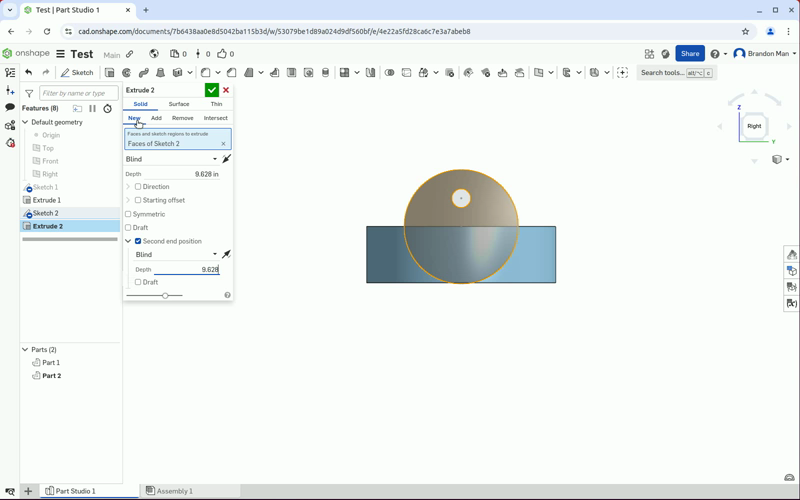
key(enter)
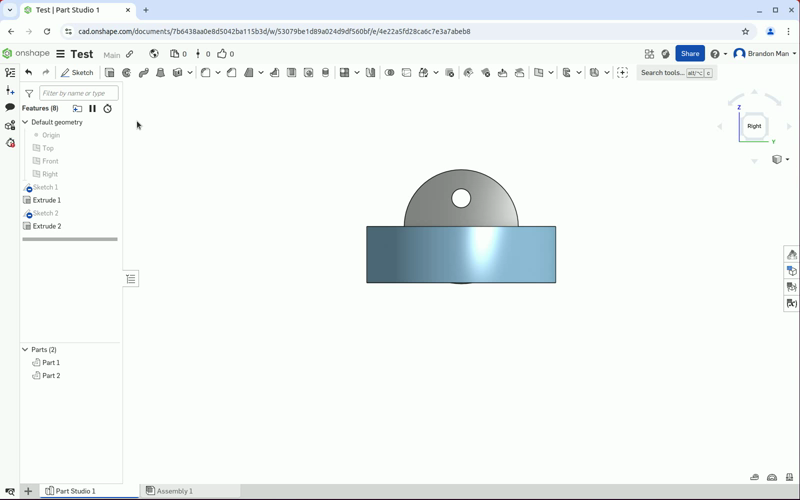
key(shift+h)
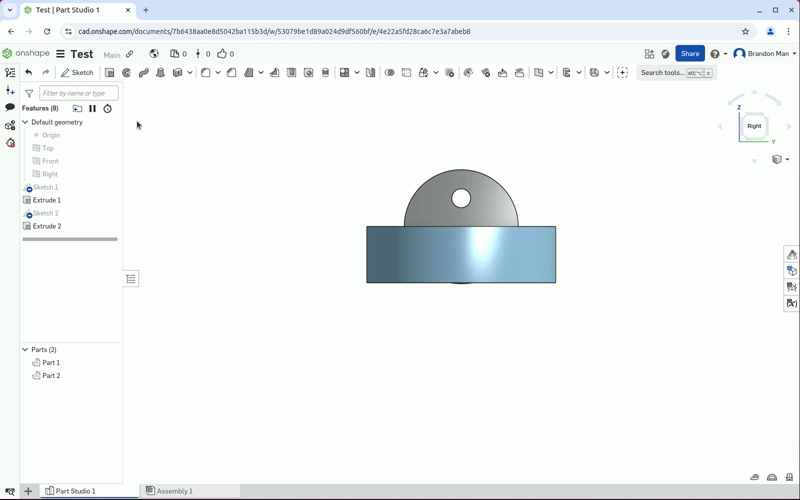
key(shift+h)
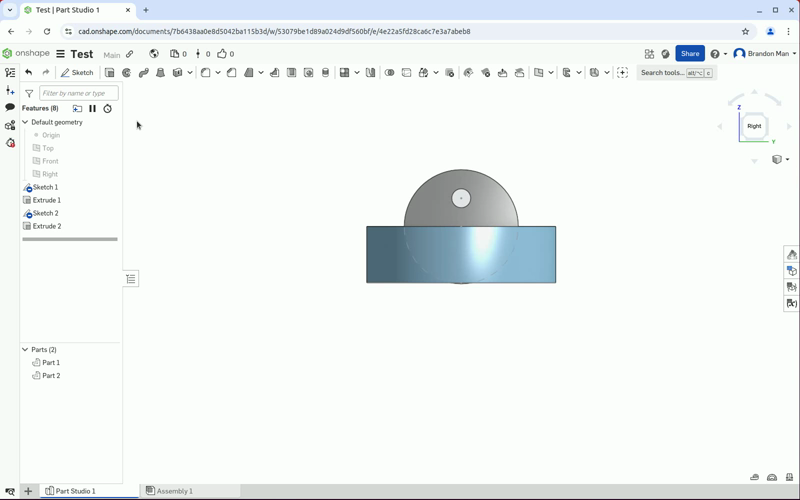
key(shift+7)
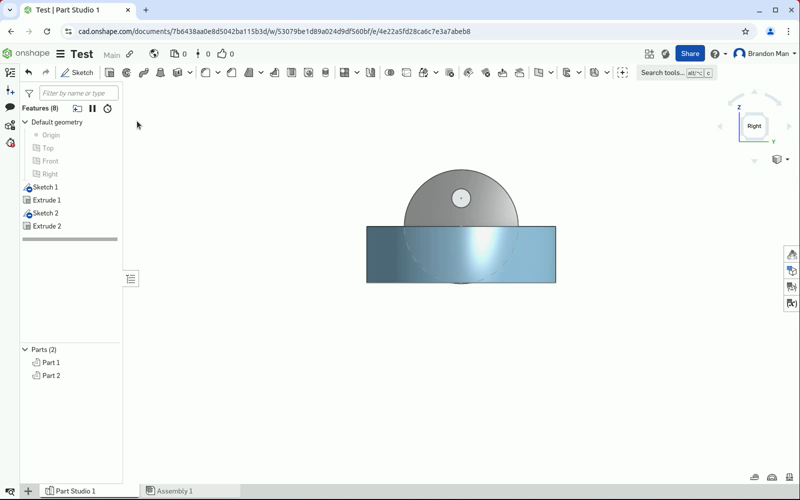
key(right, 2)
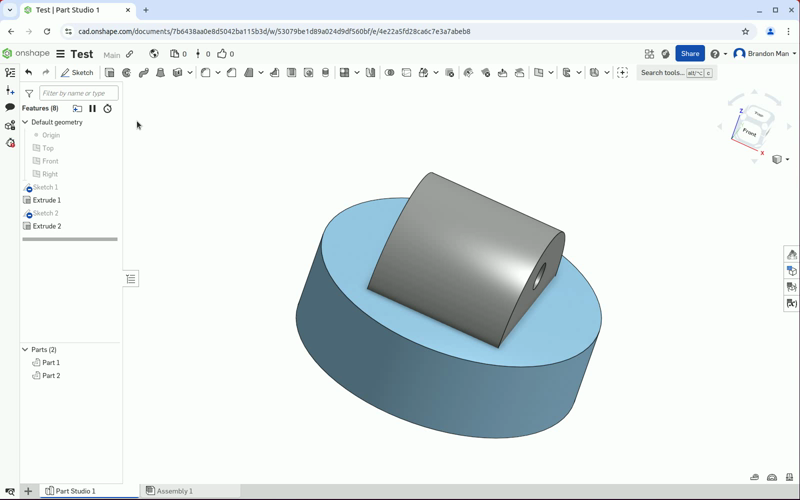
key(down, 2)
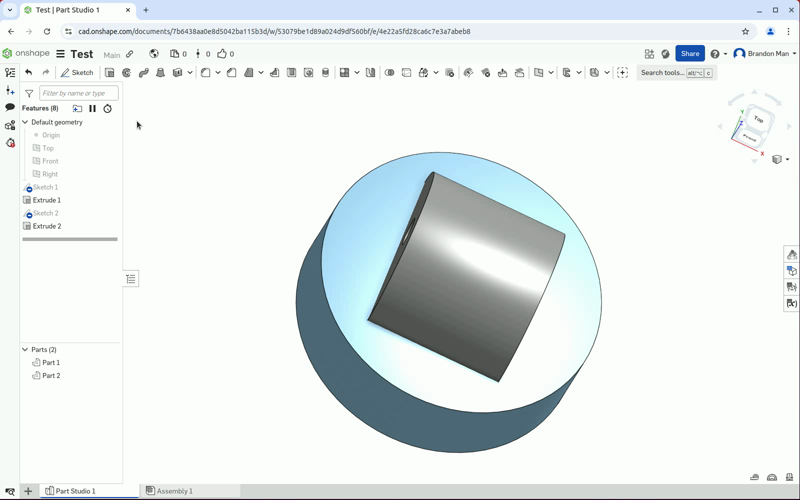
key(up, 2)
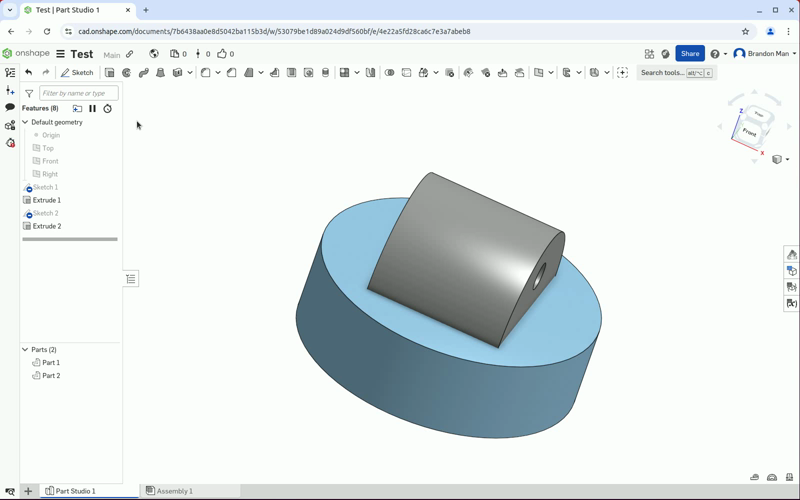
key(left, 2)
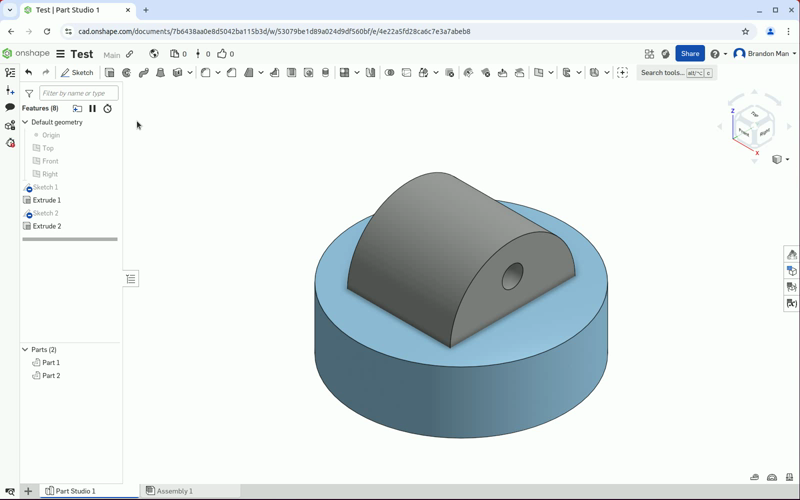
mouse_move(73, 189)
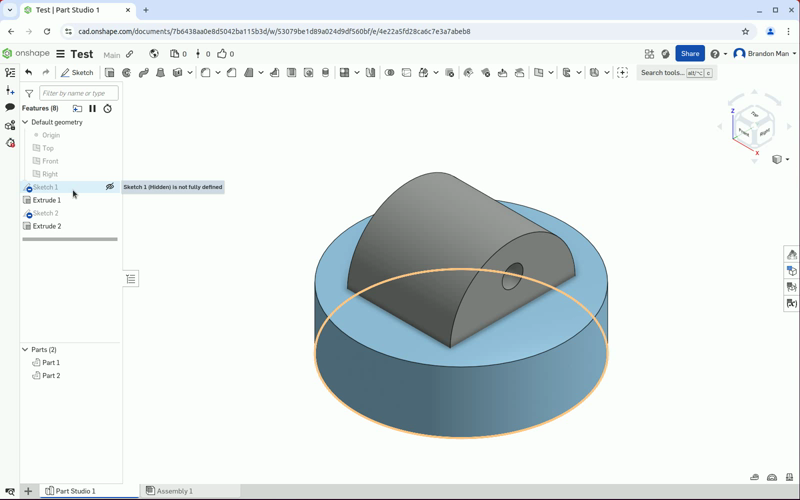
click(73, 189)